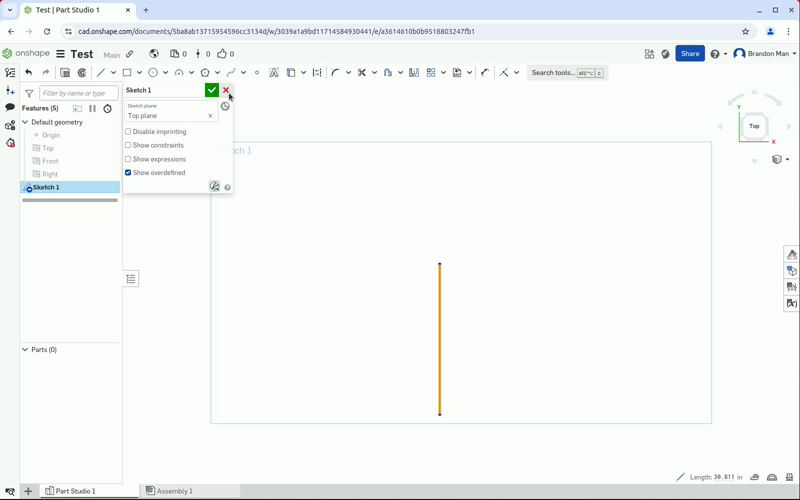
key(shift+h)
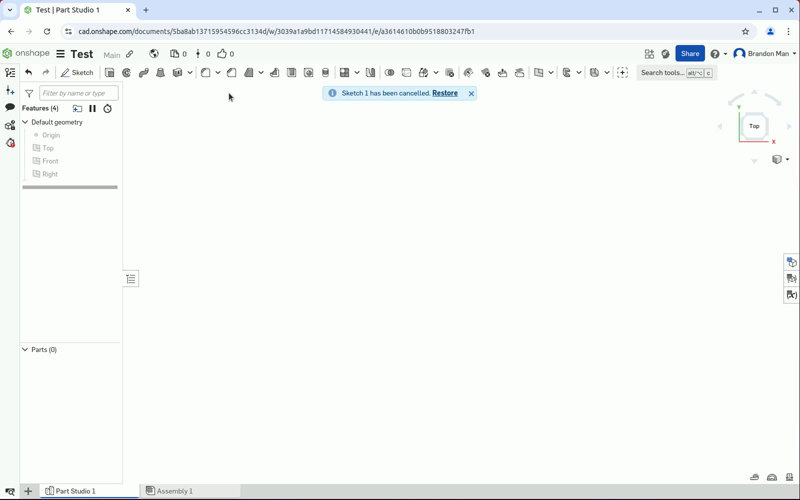
mouse_move(73, 352)
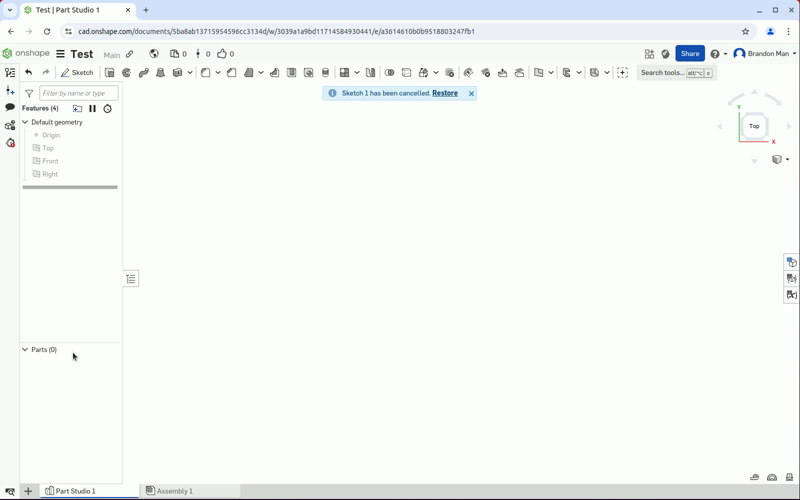
key(y)
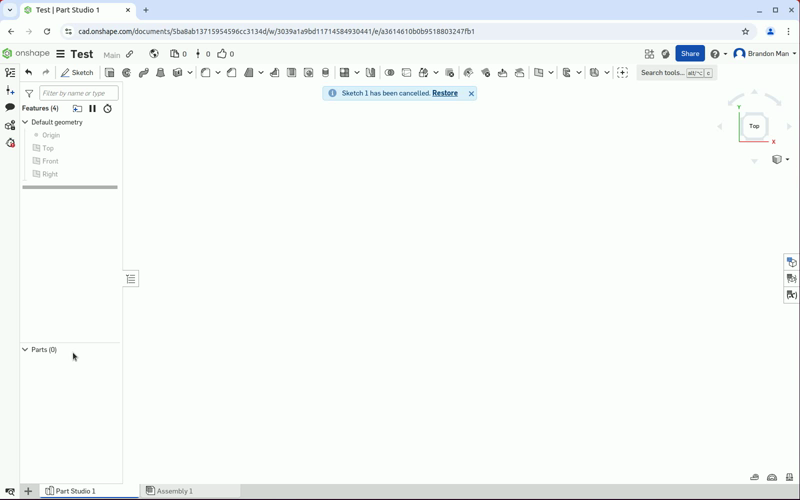
key(shift+p)
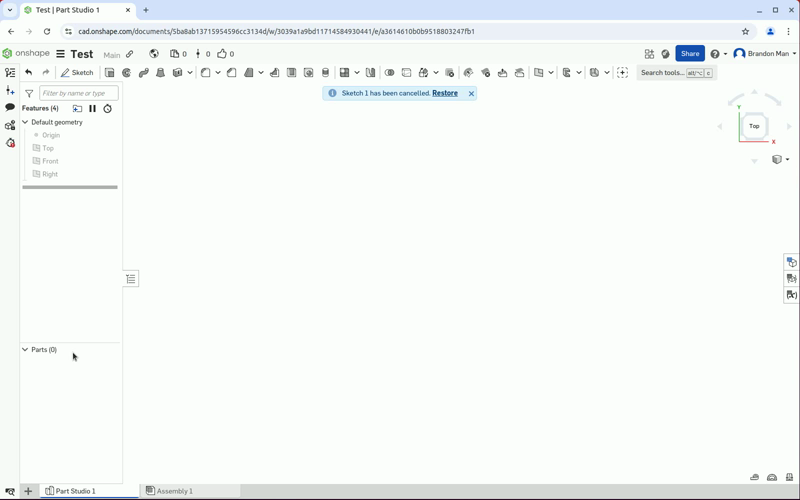
key(space)
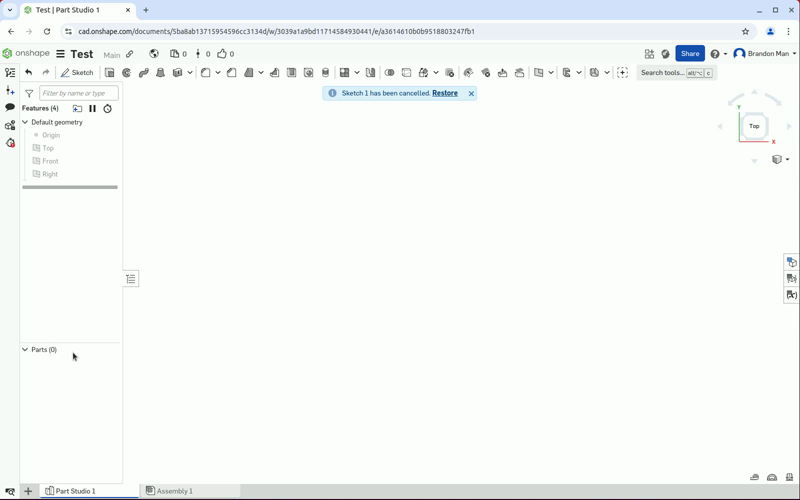
key_down(shift)
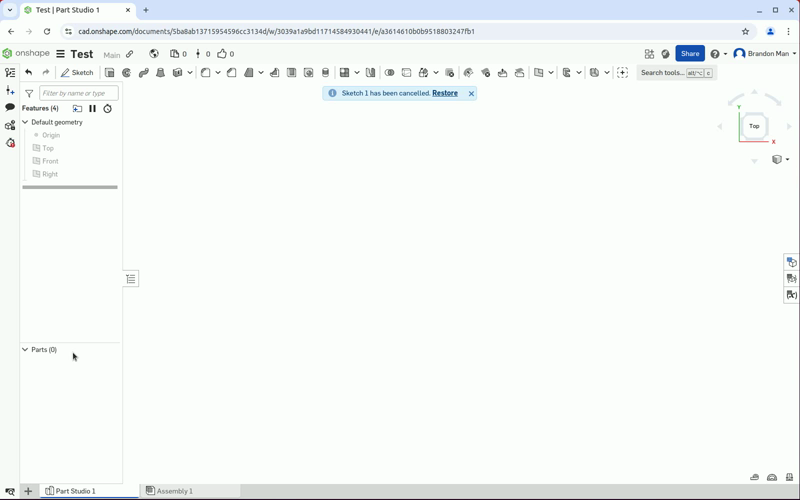
key(up)
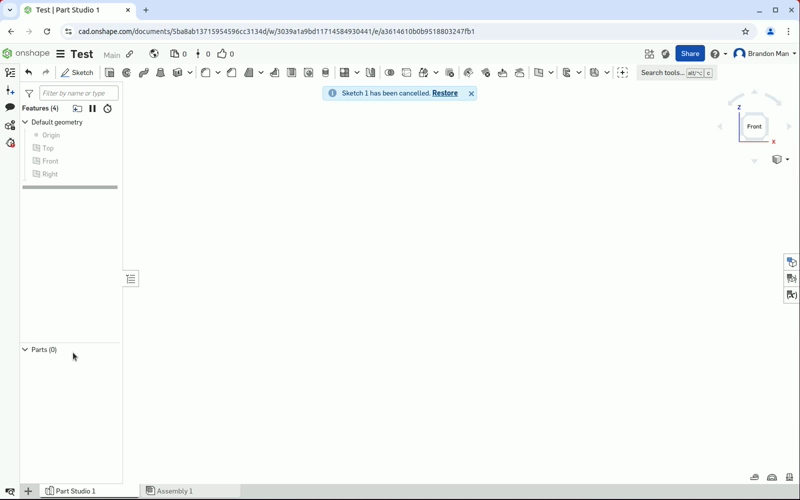
key_up(shift)
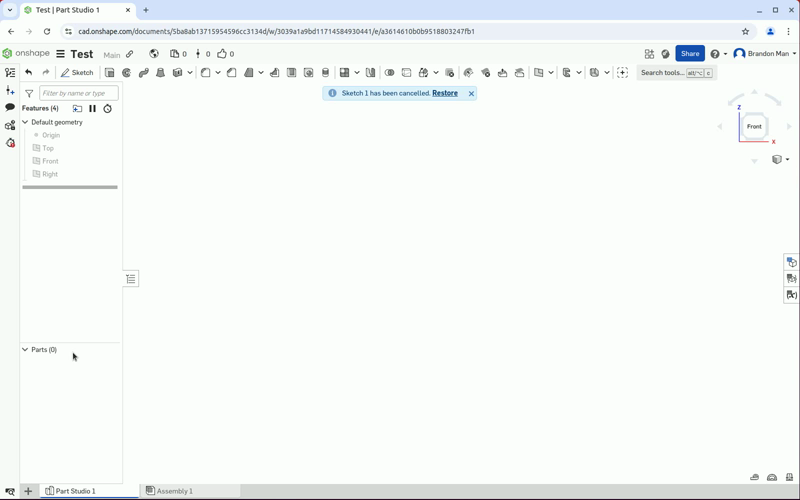
mouse_move(73, 352)
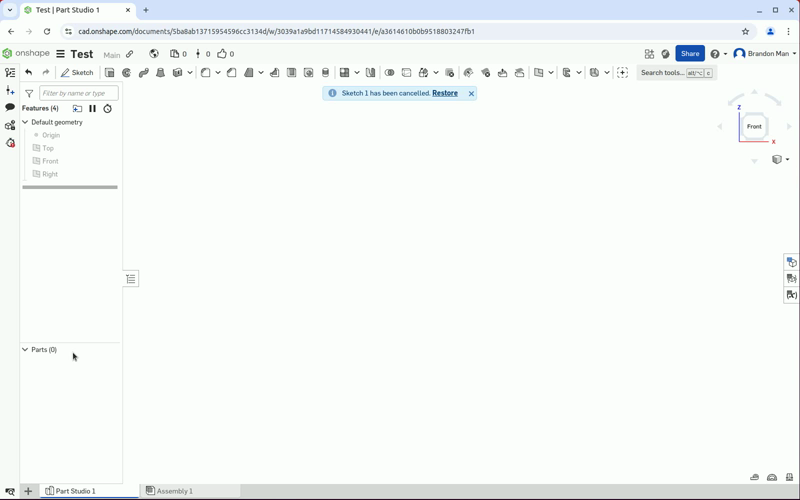
key(shift+y)
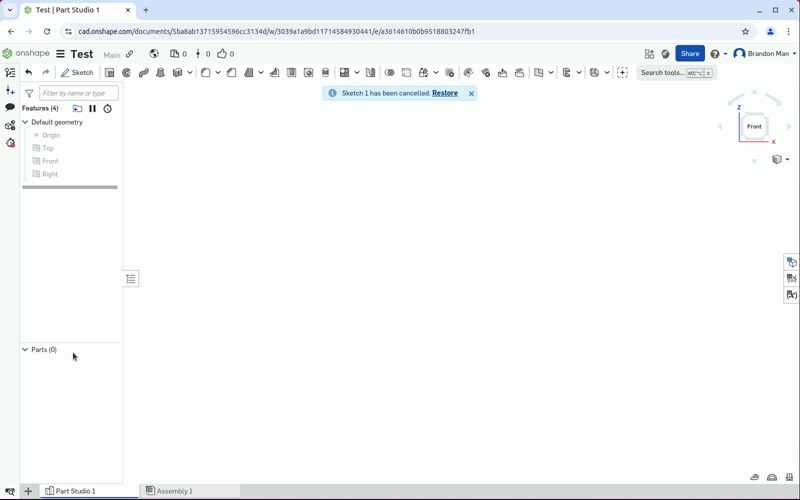
key(shift+s)
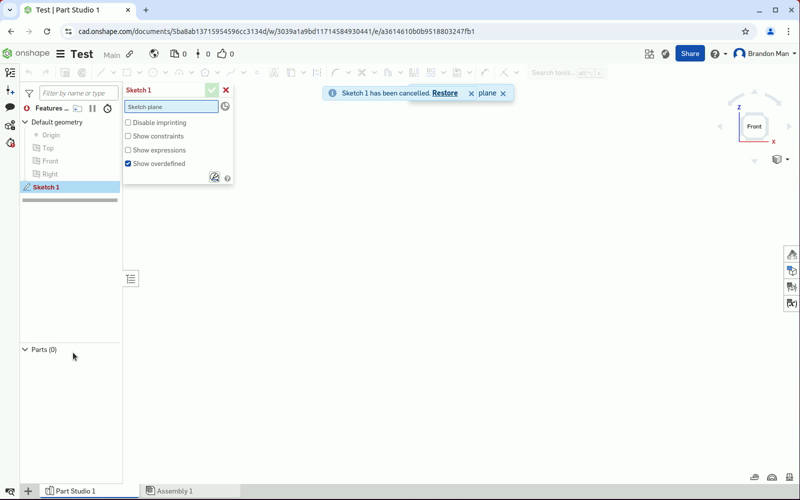
mouse_move(73, 163)
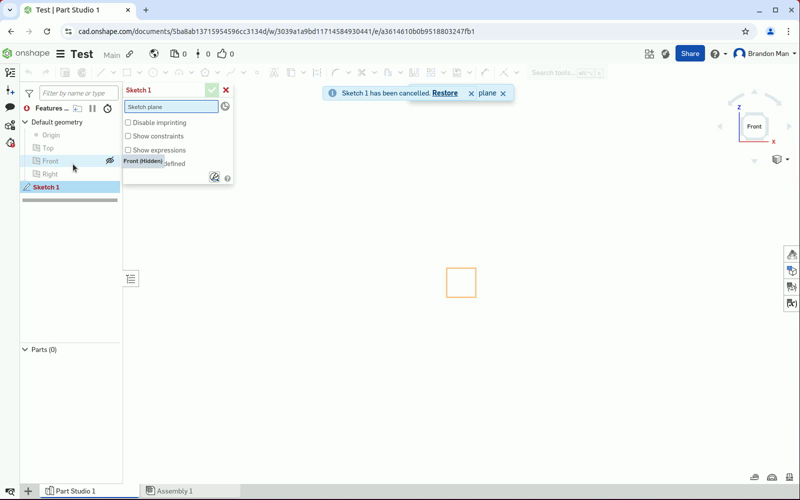
click(73, 163)
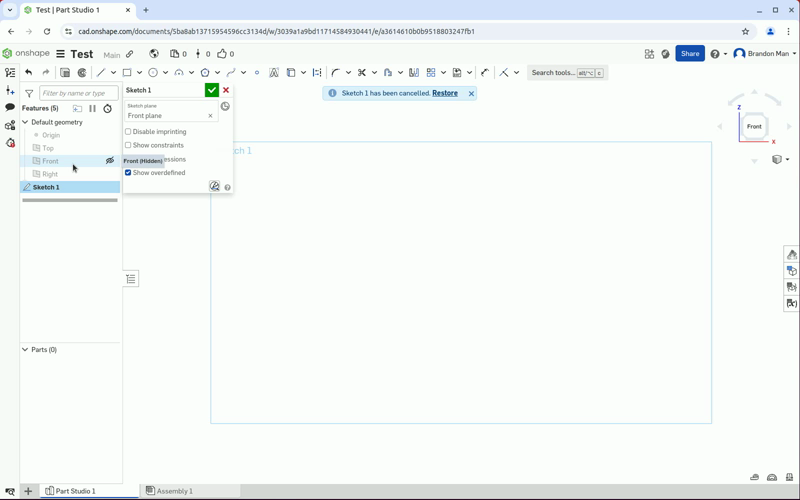
mouse_move(73, 352)
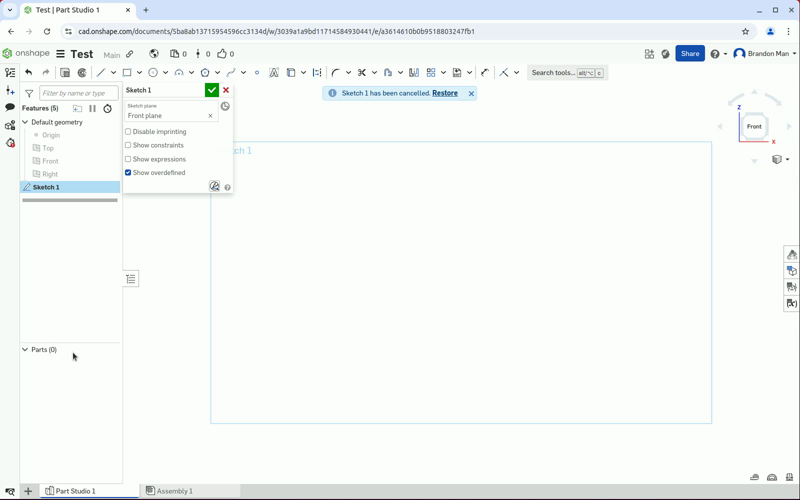
key(y)
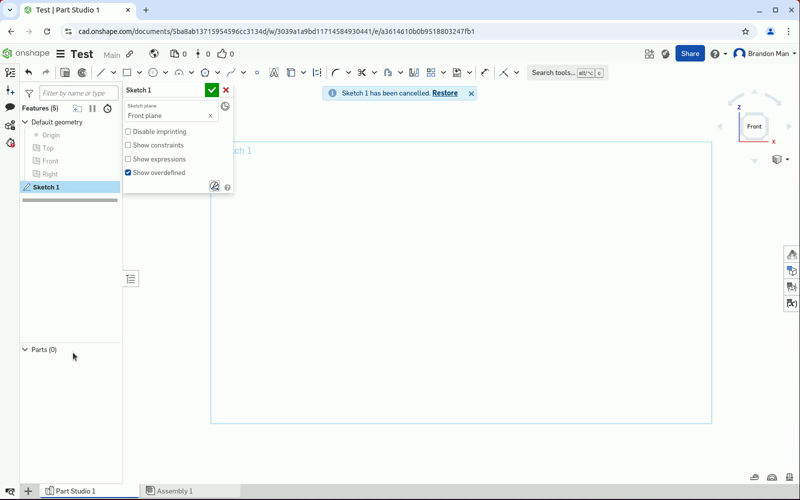
key(l)
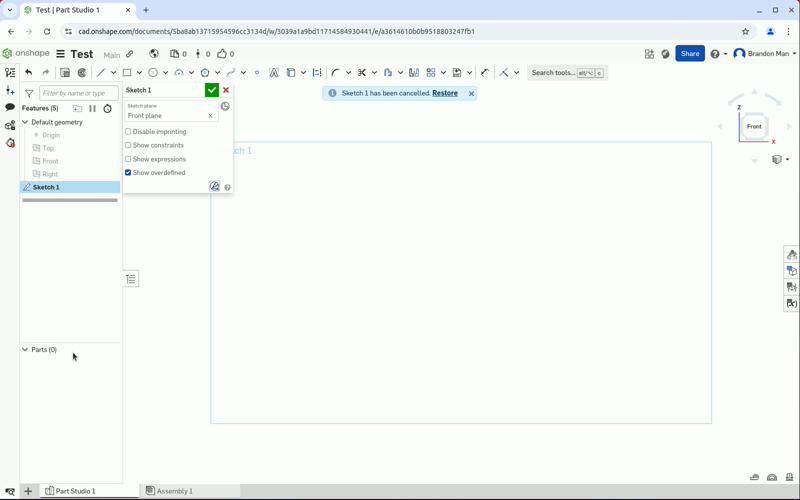
key_down(shift)
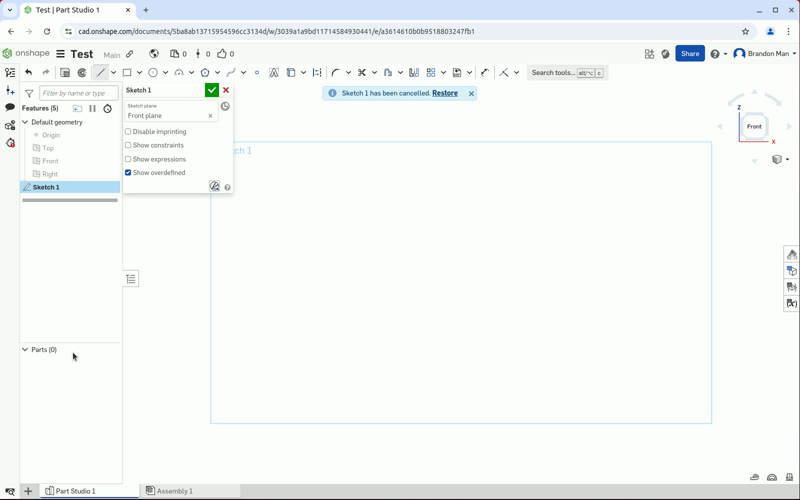
mouse_move(460, 282)
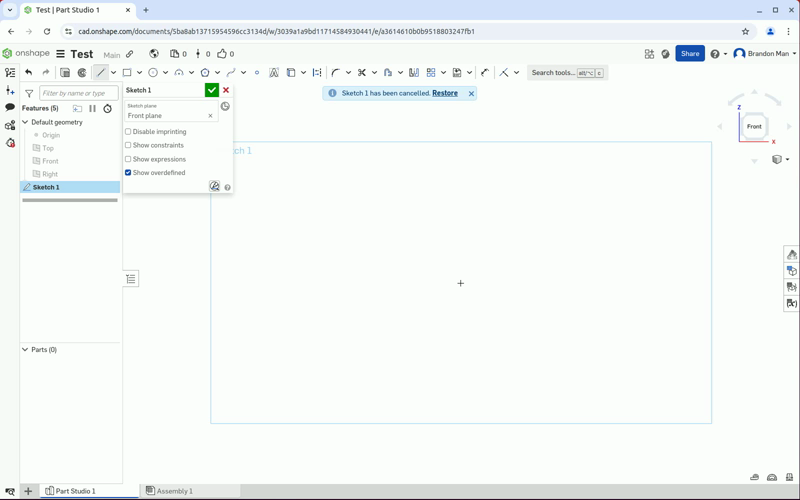
click(460, 282)
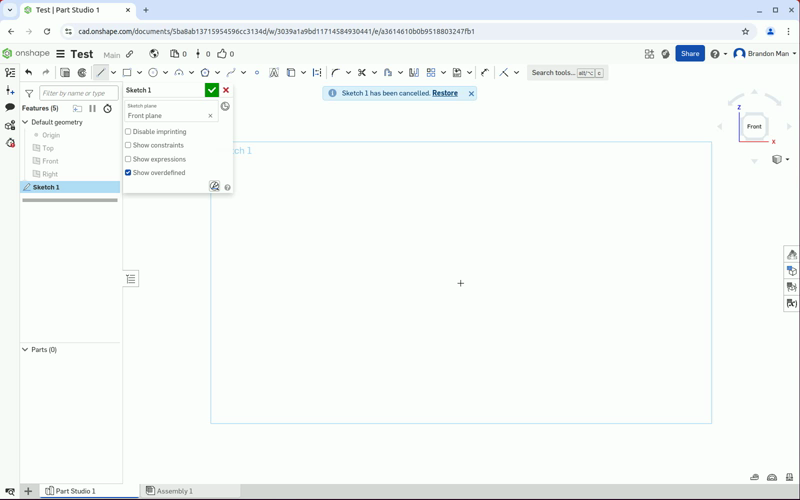
key_up(shift)
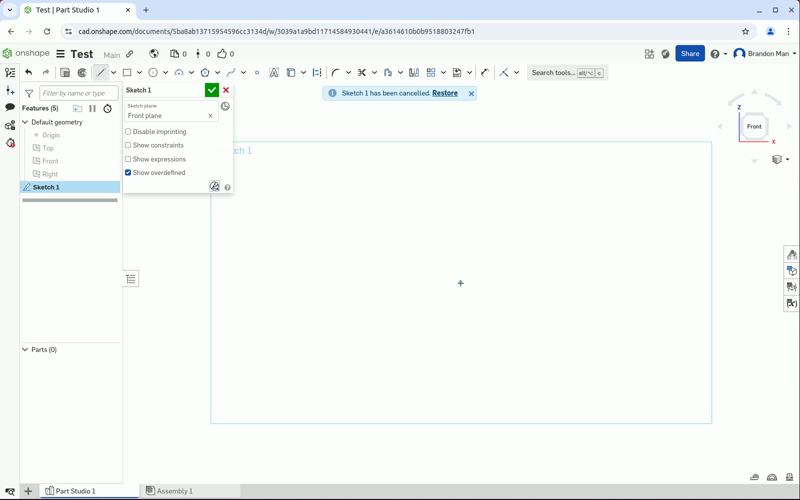
key_down(shift)
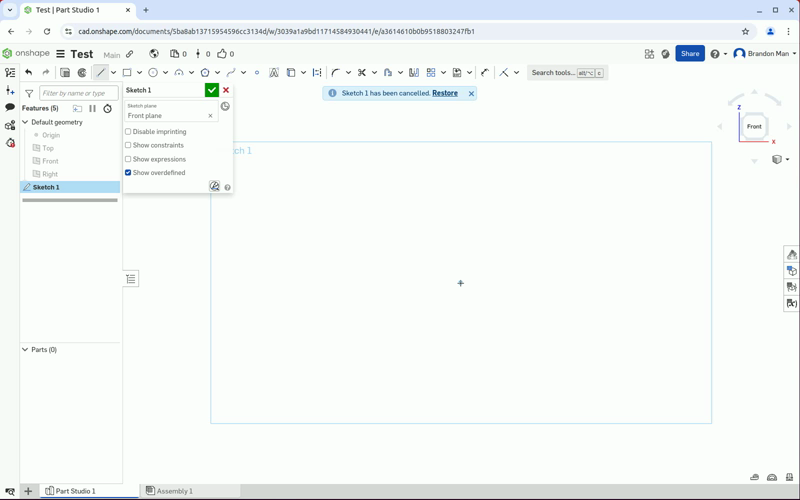
mouse_move(573, 282)
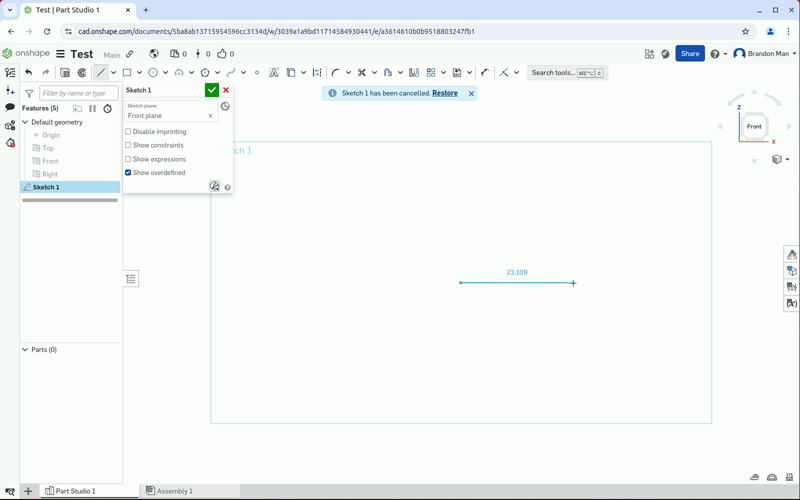
click(573, 282)
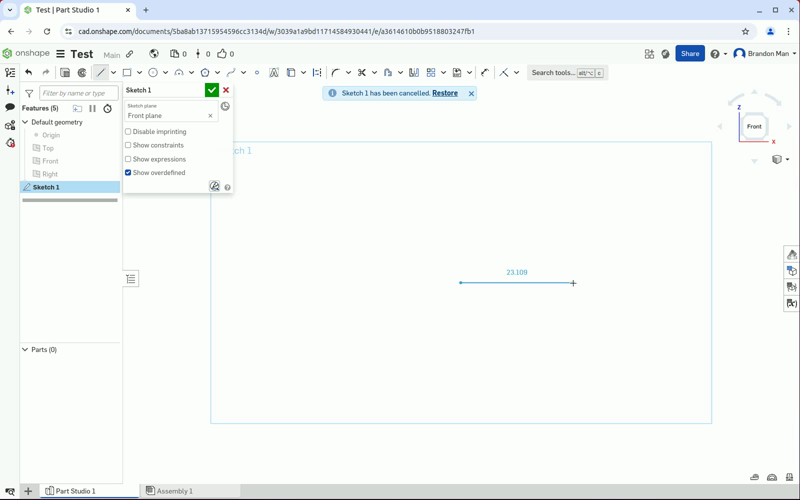
key_up(shift)
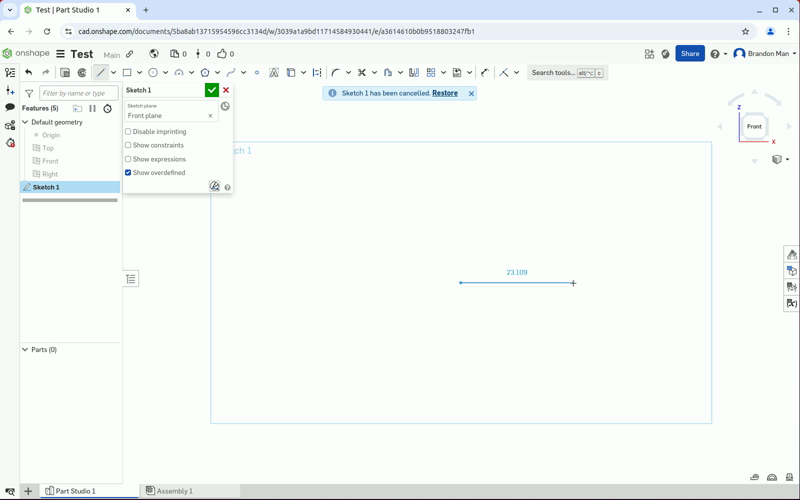
key_down(shift)
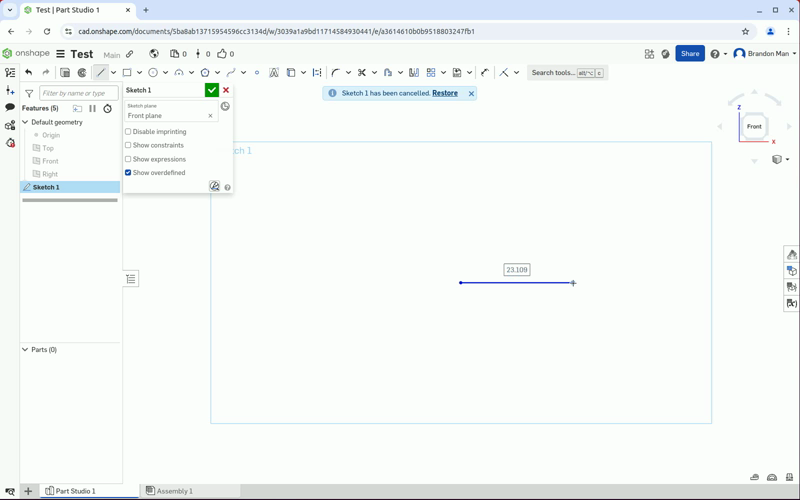
mouse_move(573, 170)
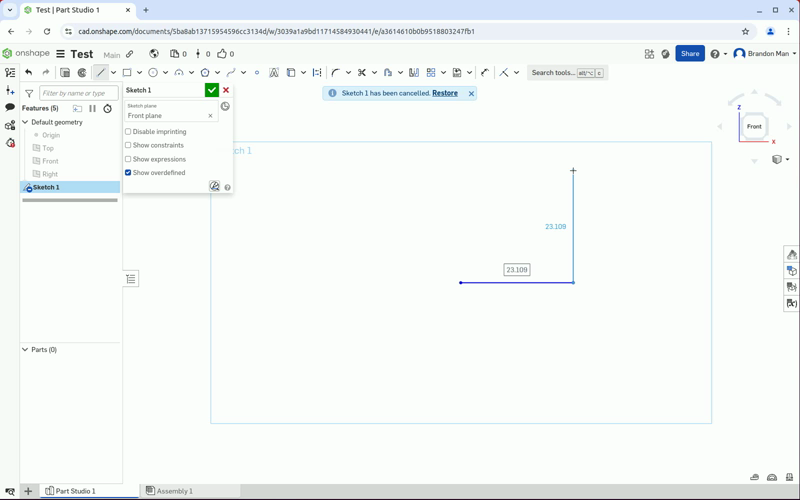
click(573, 170)
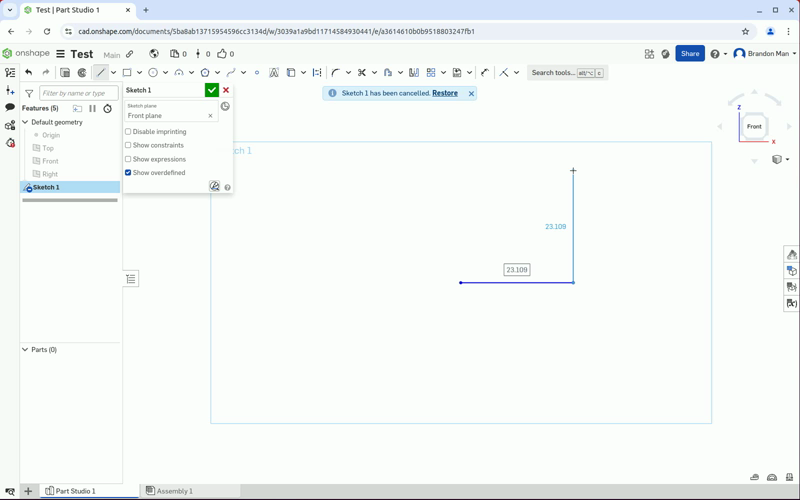
key_up(shift)
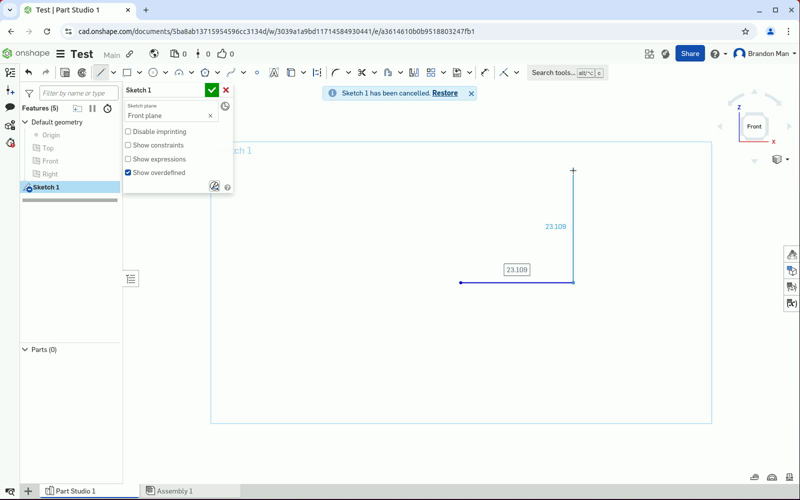
key_down(shift)
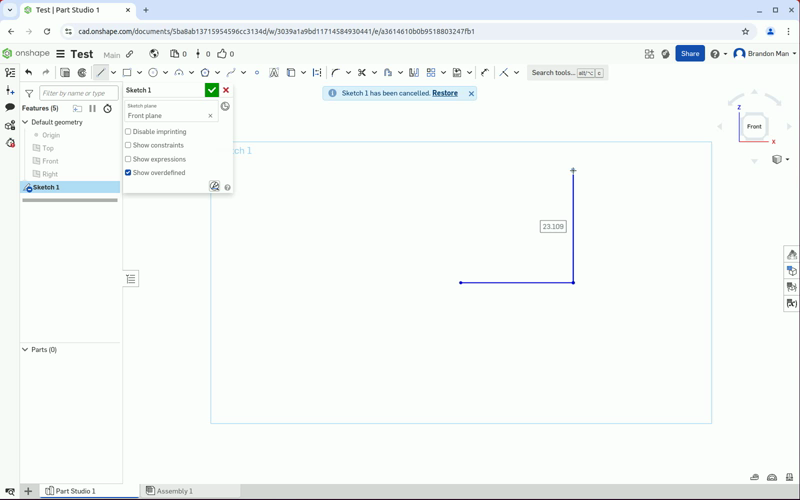
mouse_move(460, 170)
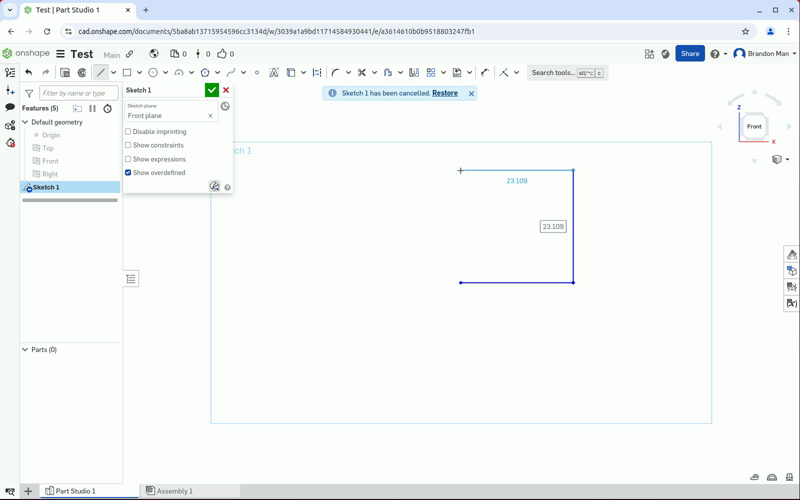
click(460, 170)
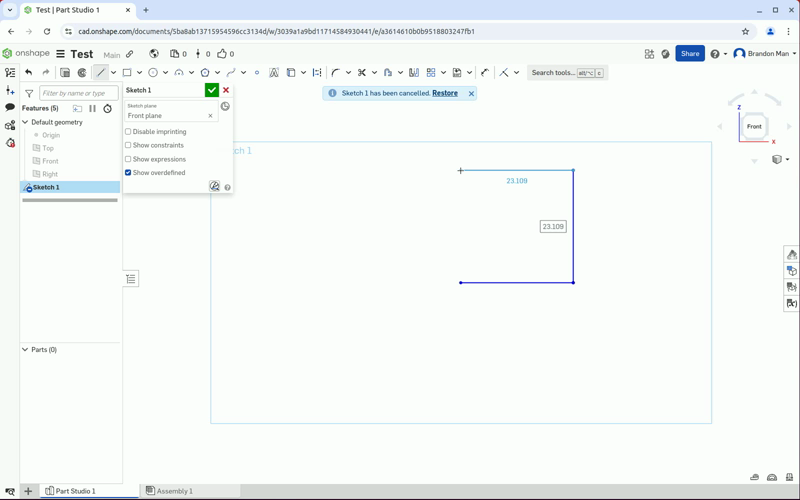
key_up(shift)
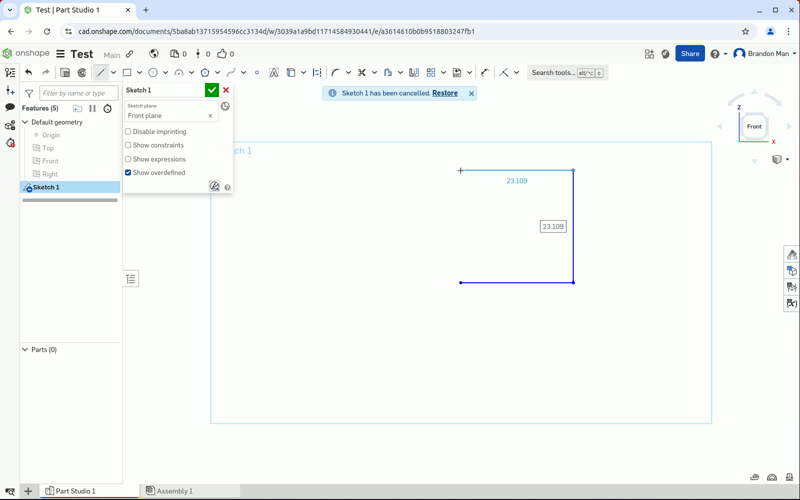
key_down(shift)
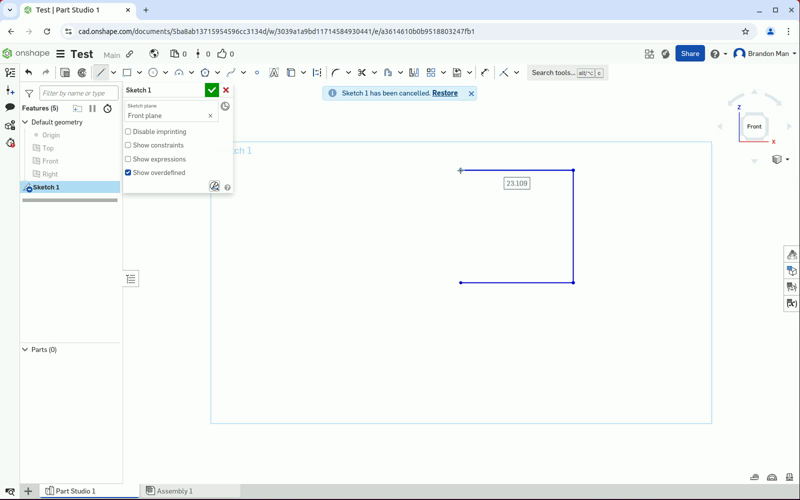
mouse_move(460, 282)
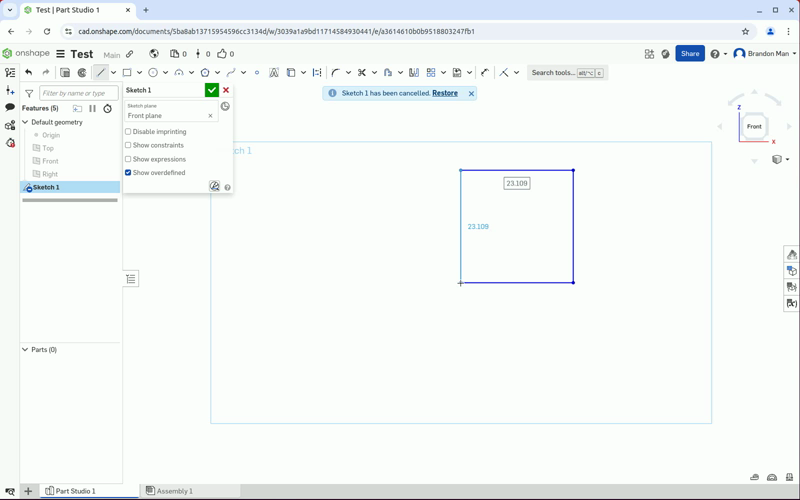
key_up(shift)
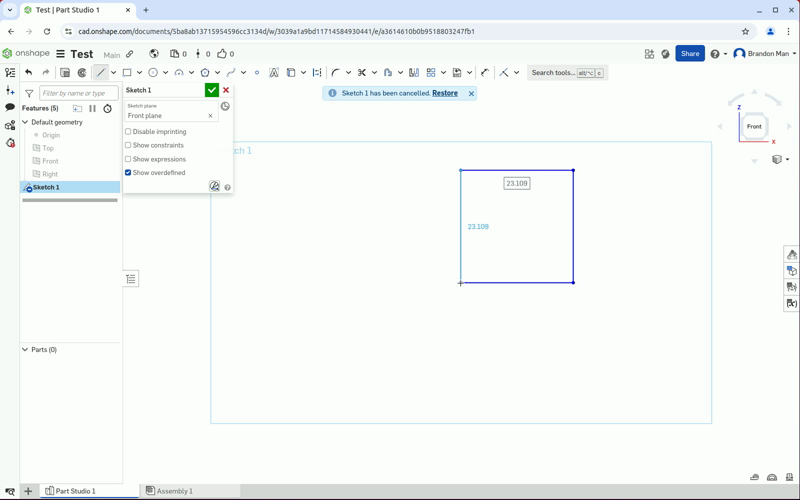
click(460, 282)
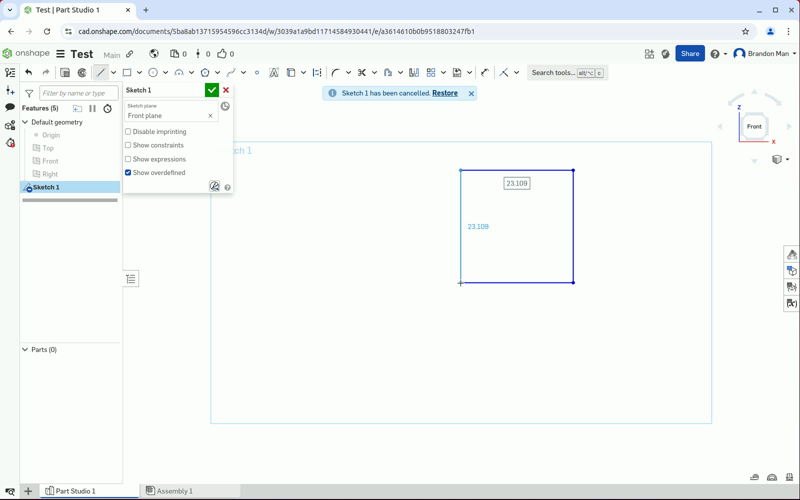
key(esc)
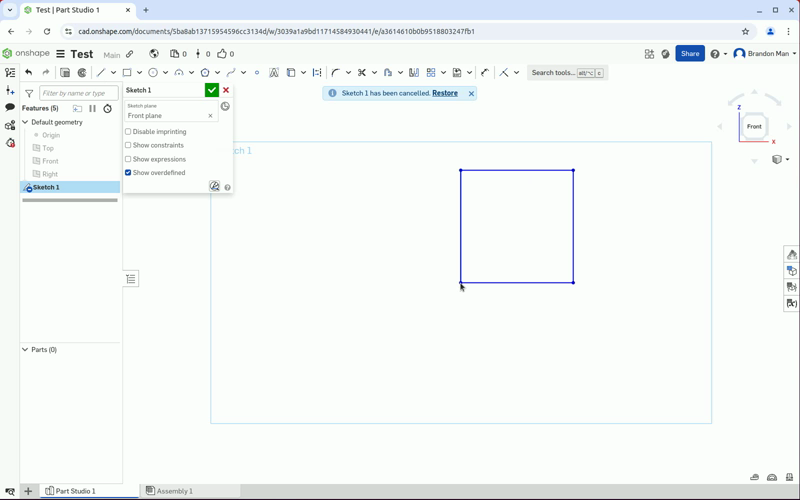
mouse_move(501, 194)
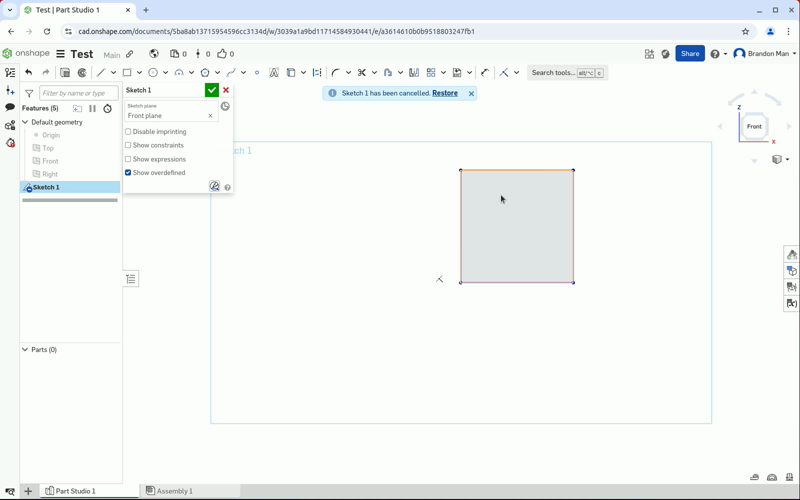
click(501, 194)
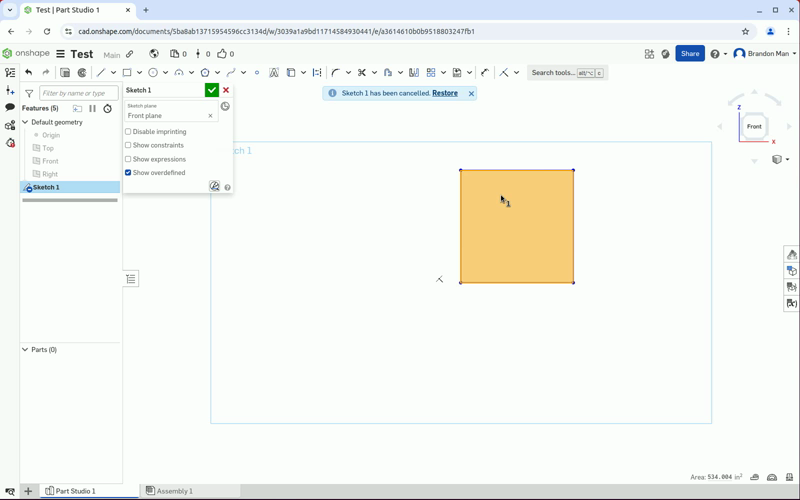
mouse_move(73, 352)
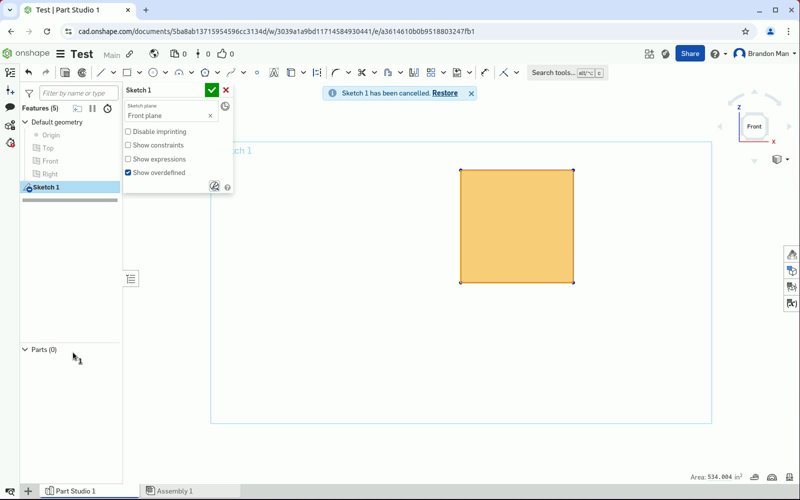
key(shift+y)
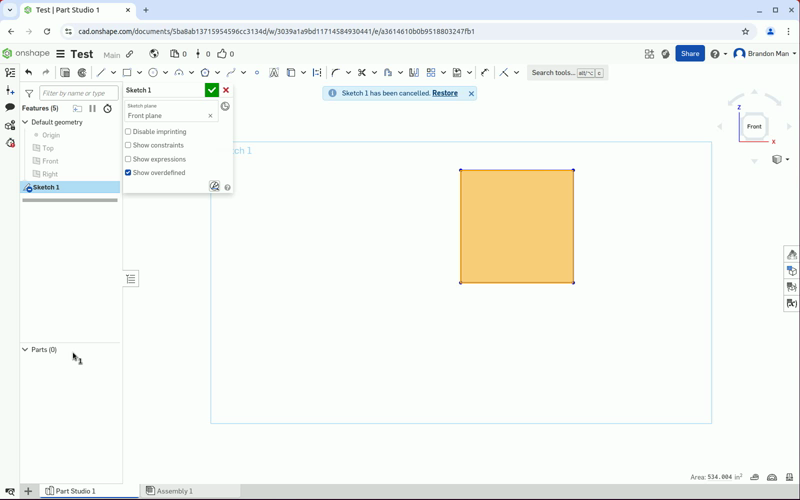
key(shift+e)
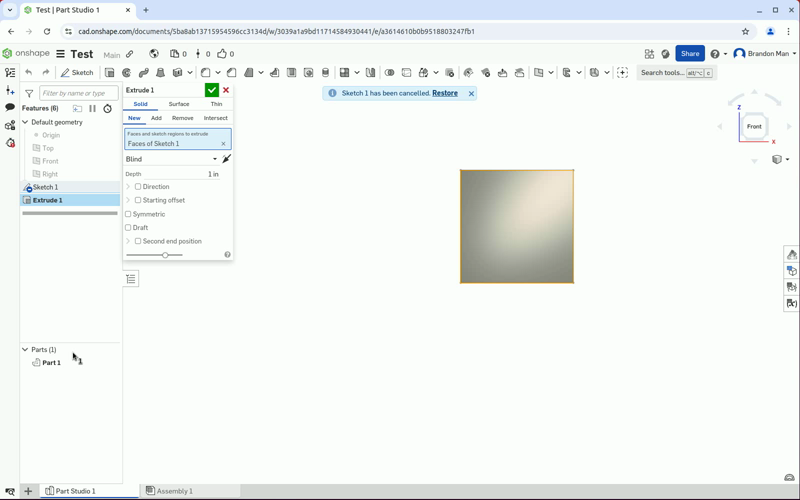
mouse_move(143, 106)
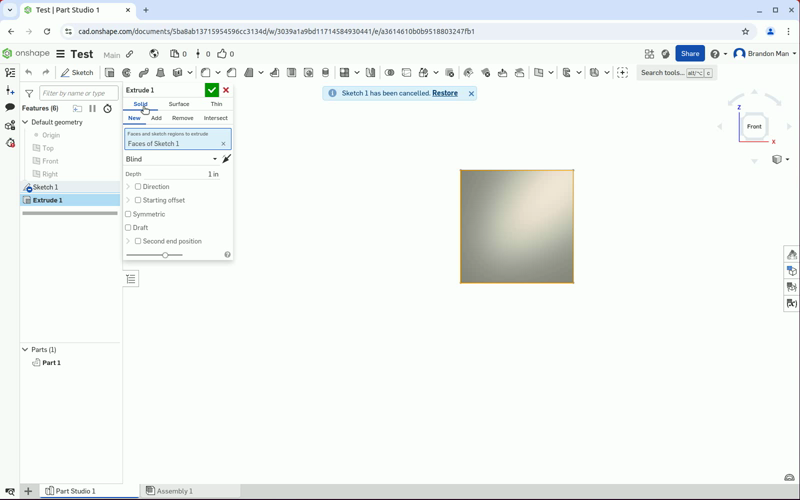
click(143, 106)
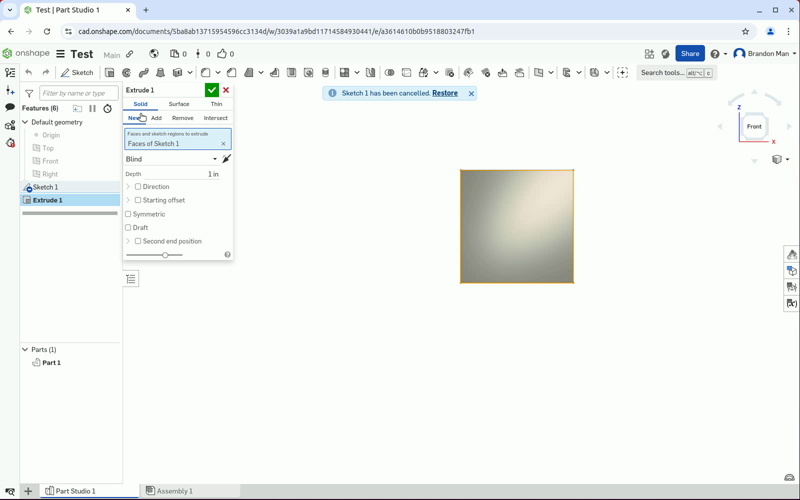
mouse_move(137, 120)
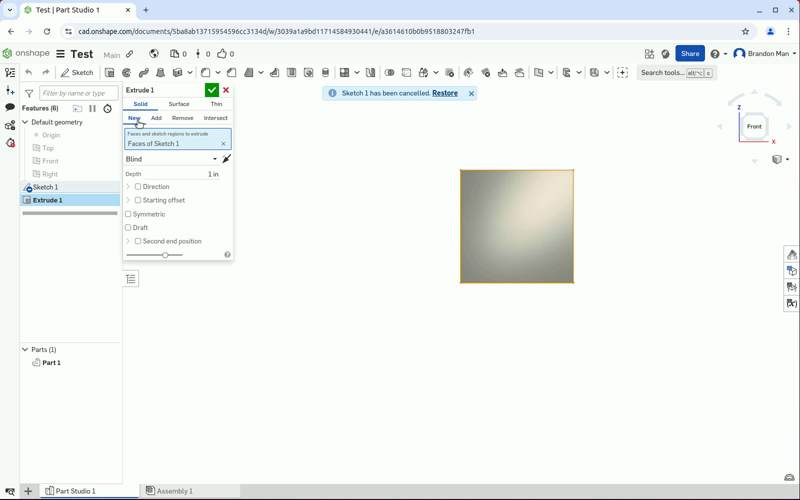
click(137, 120)
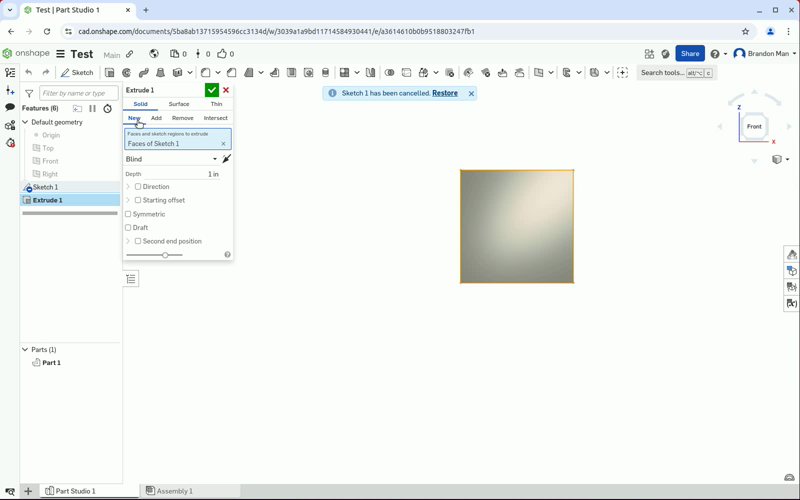
key(tab, 4)
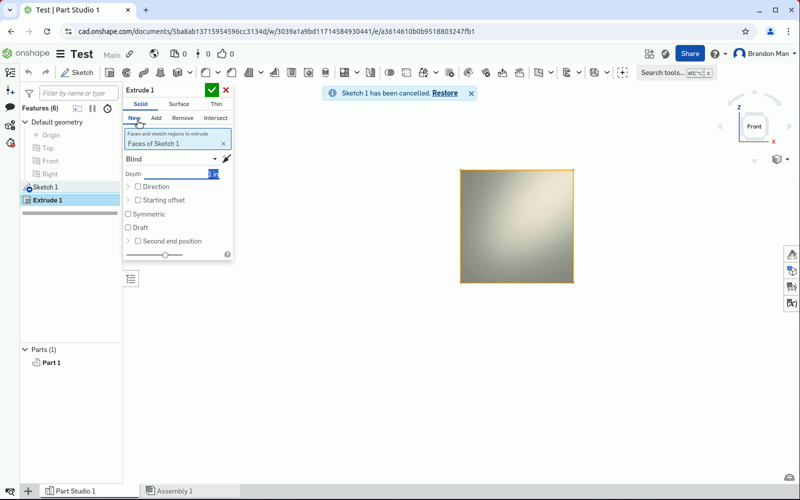
text(23.108)
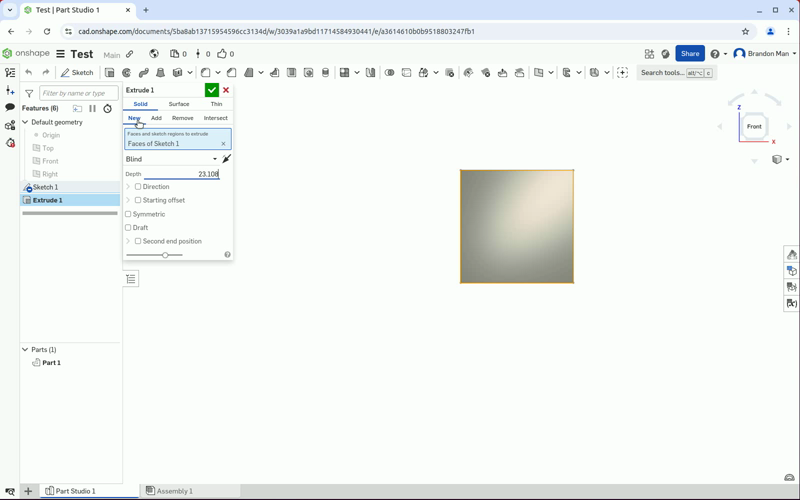
key(enter)
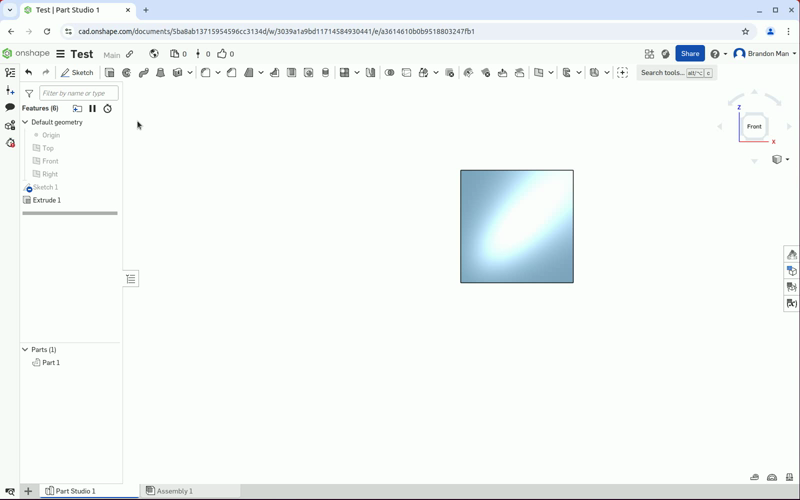
key(shift+h)
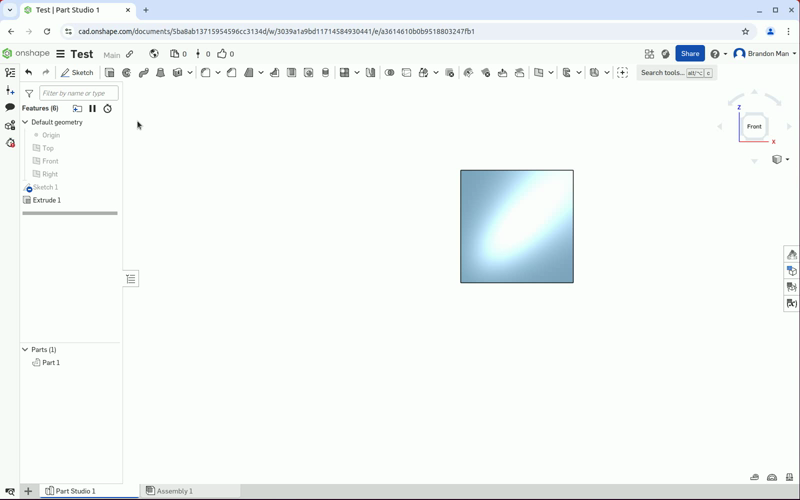
key(shift+h)
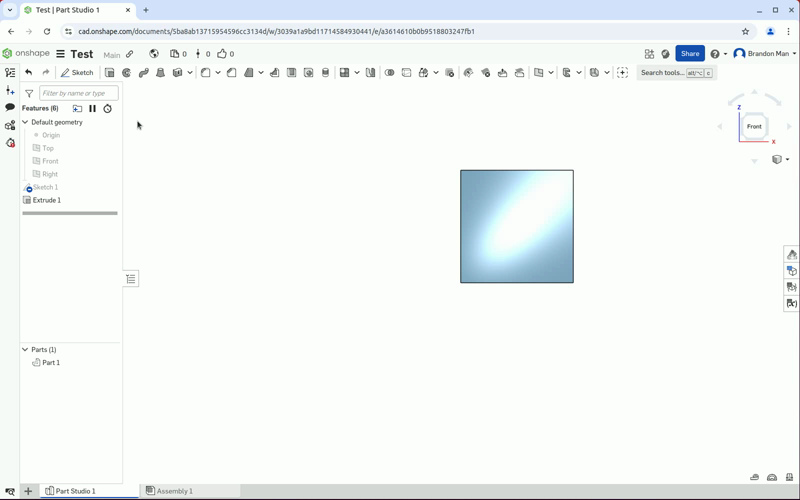
mouse_move(73, 189)
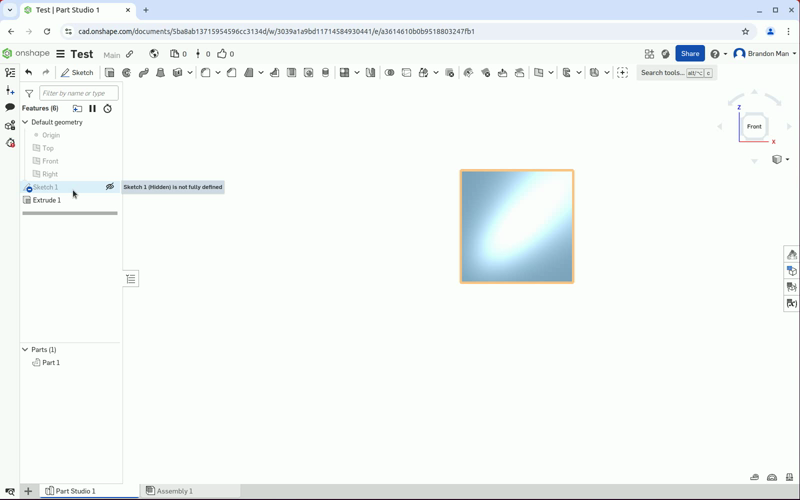
click(73, 189)
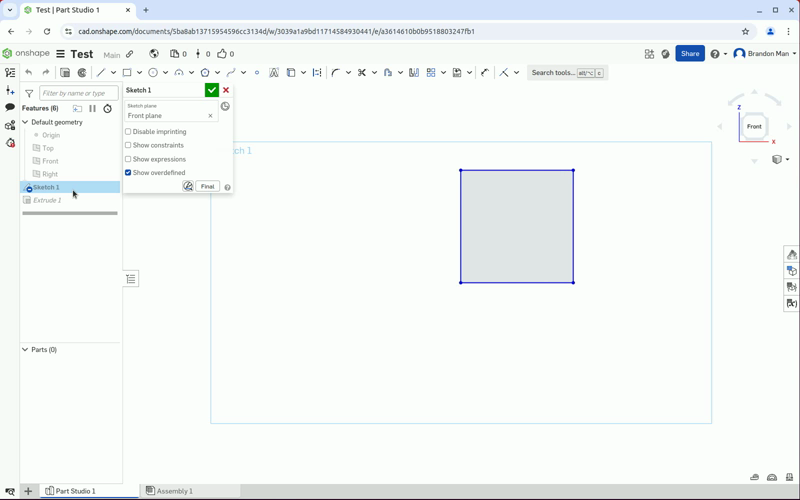
mouse_move(229, 92)
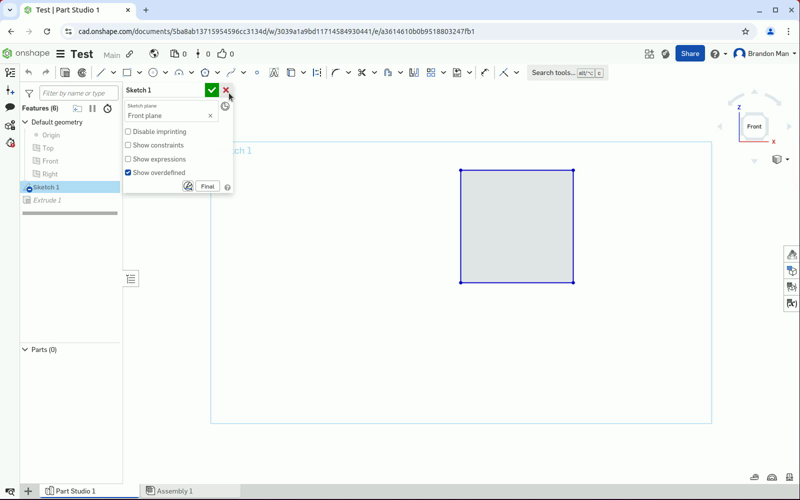
click(229, 92)
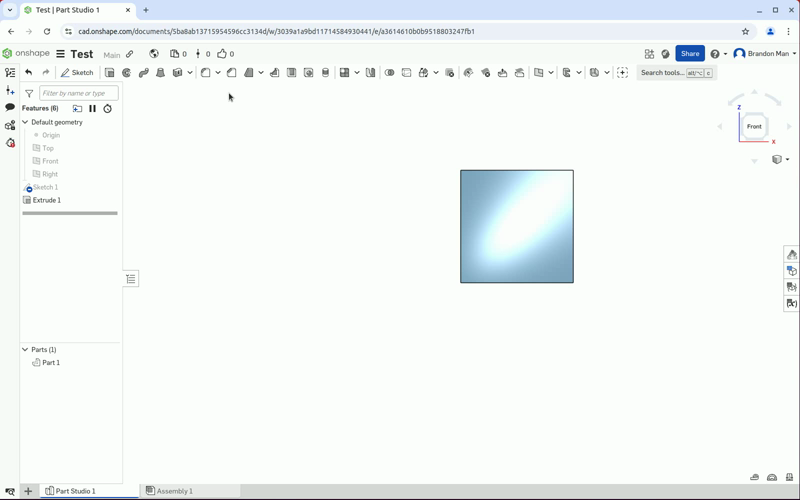
mouse_move(541, 75)
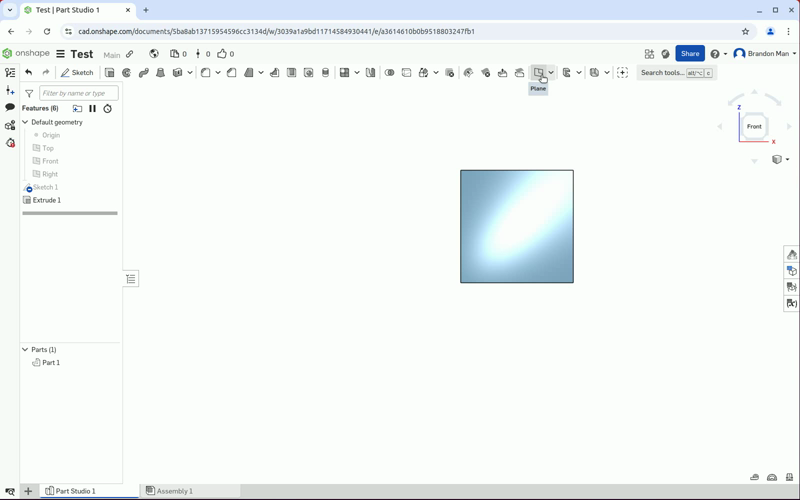
click(541, 75)
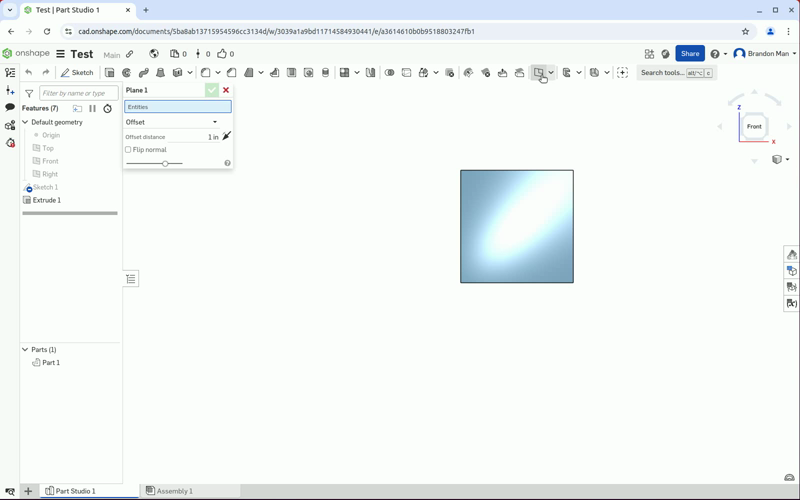
mouse_move(73, 163)
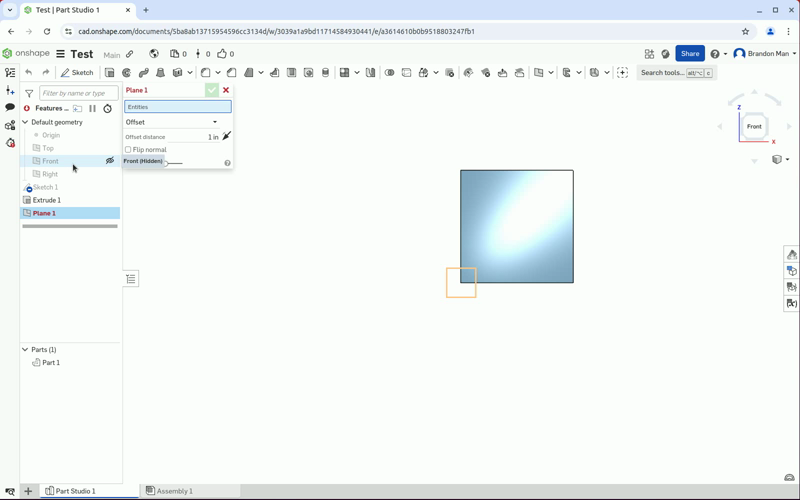
click(73, 163)
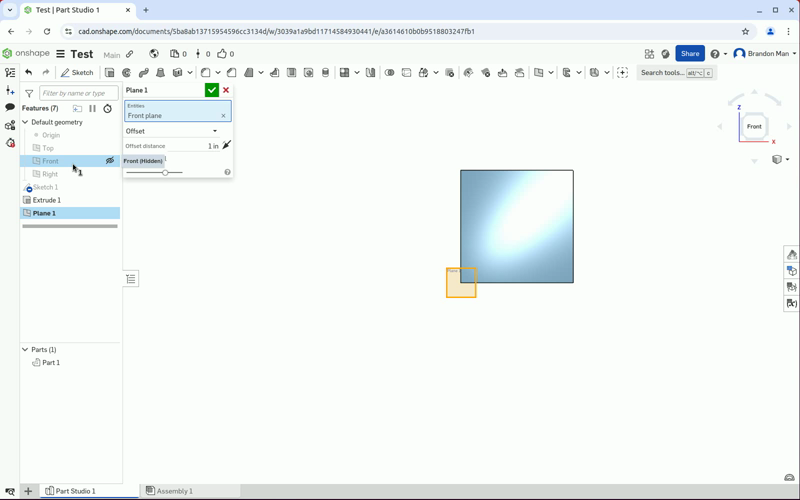
key(tab, 2)
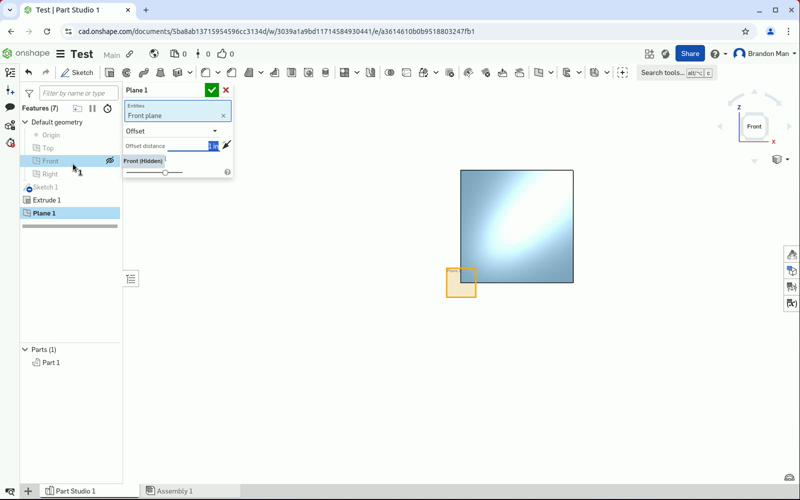
text(23.108)
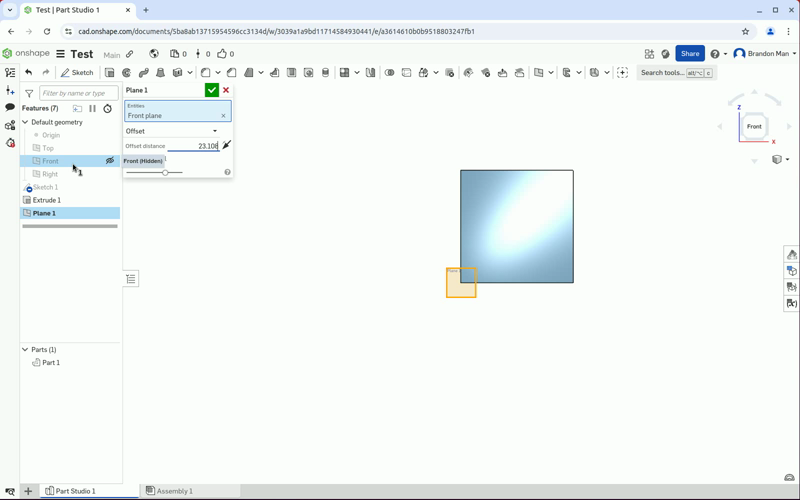
key(enter, 2)
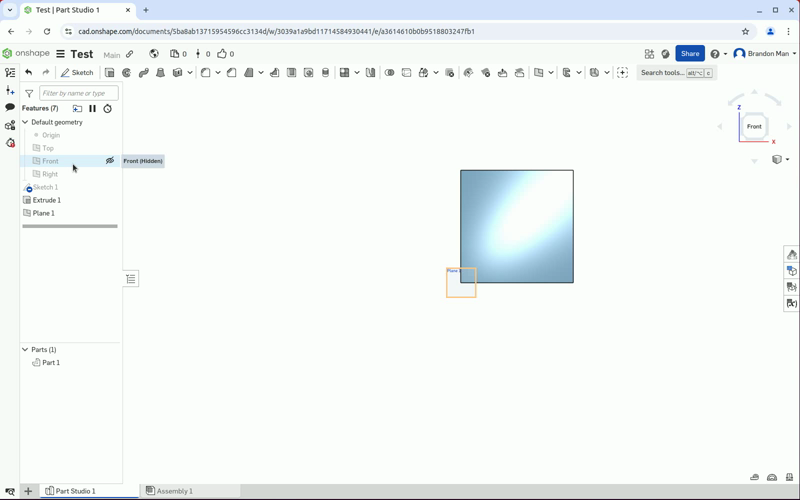
key(shift+s)
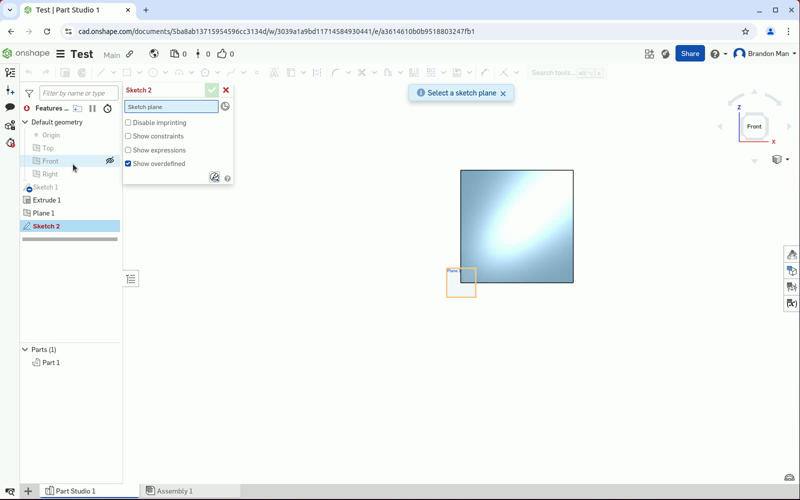
mouse_move(73, 215)
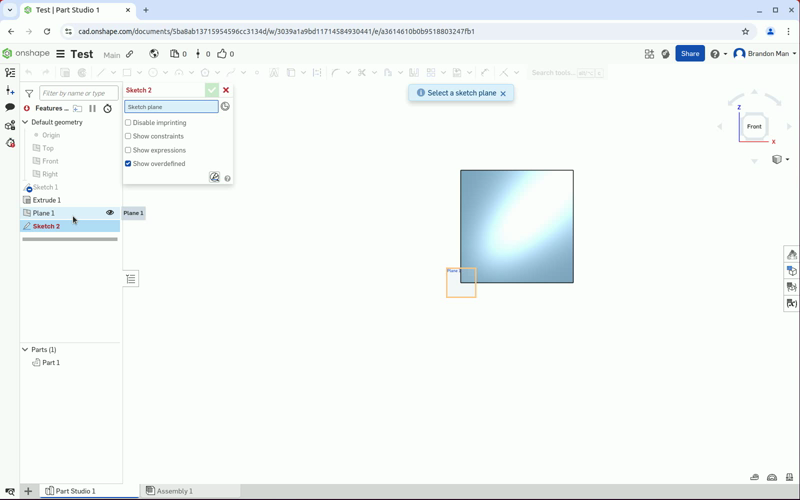
click(73, 215)
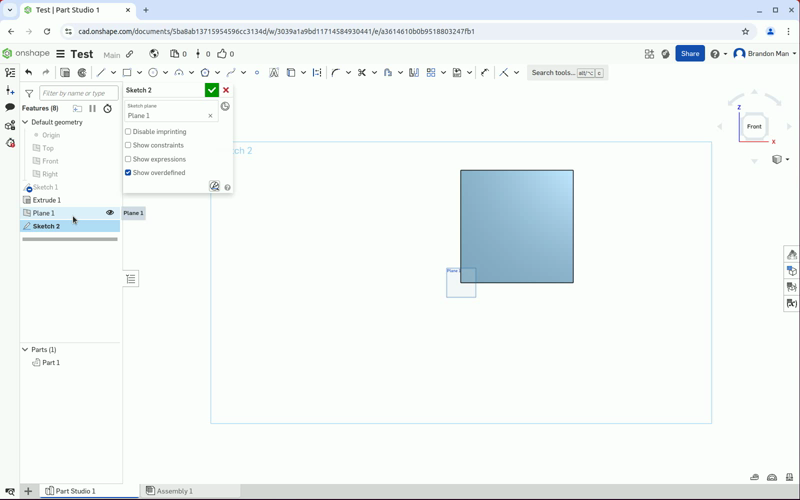
mouse_move(73, 352)
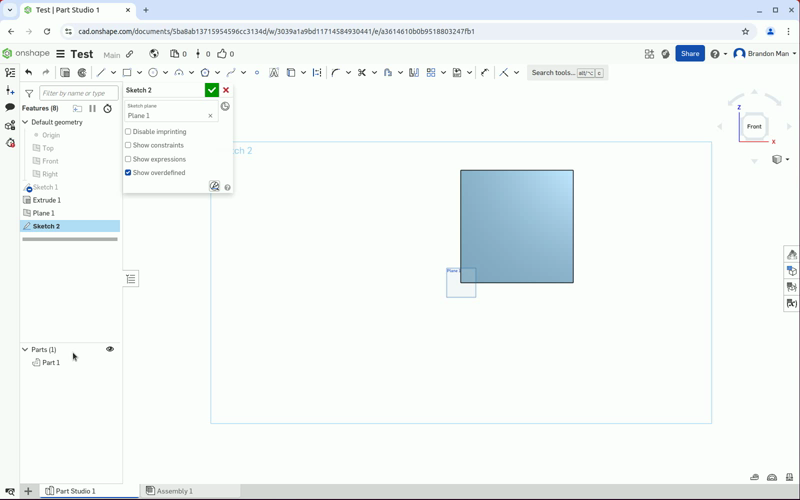
key(y)
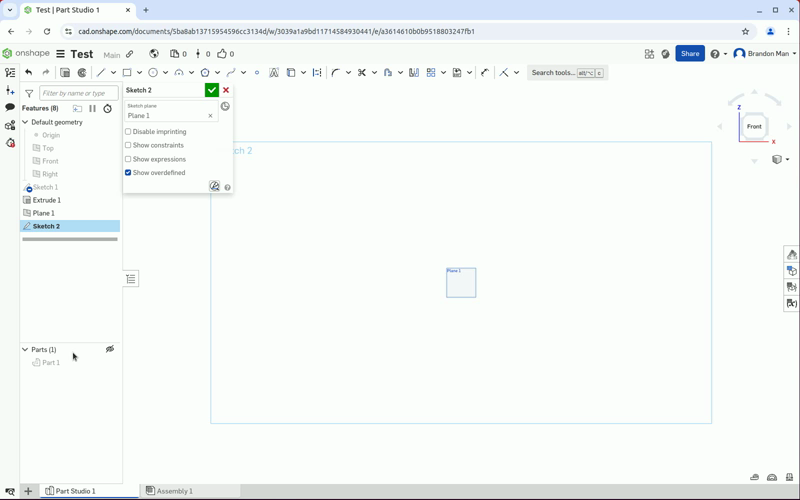
key(c)
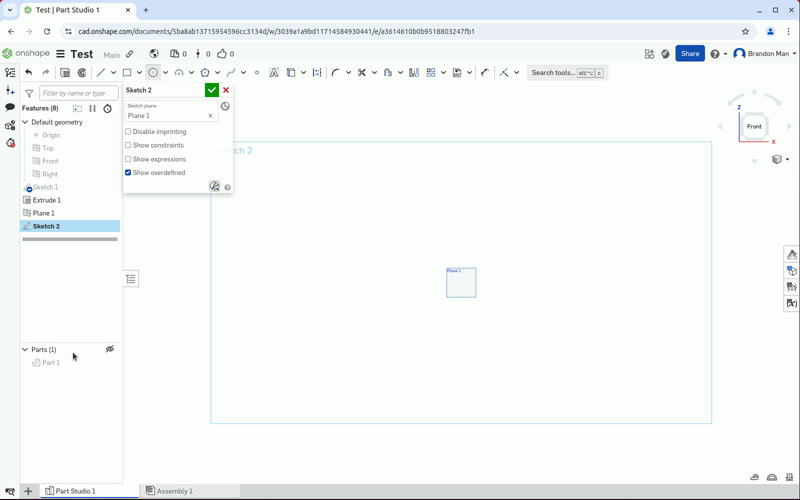
key_down(shift)
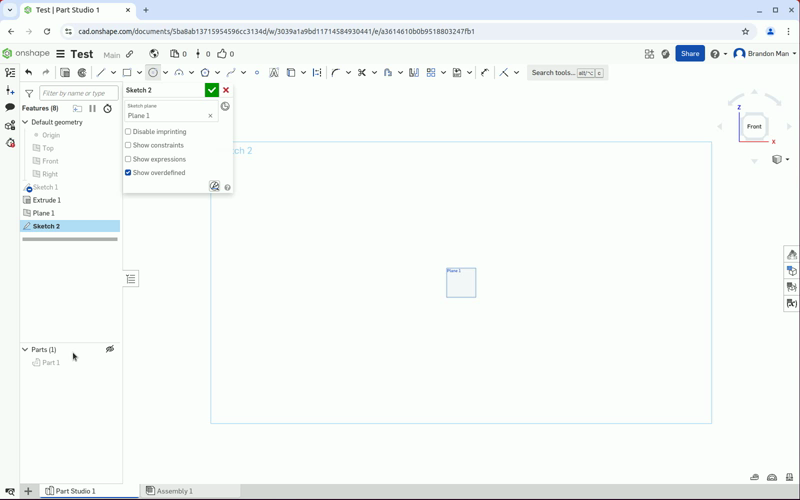
mouse_move(516, 223)
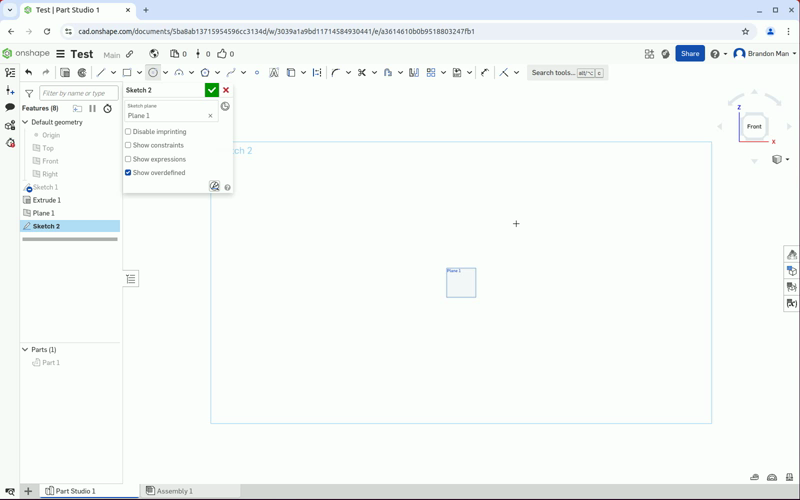
click(516, 223)
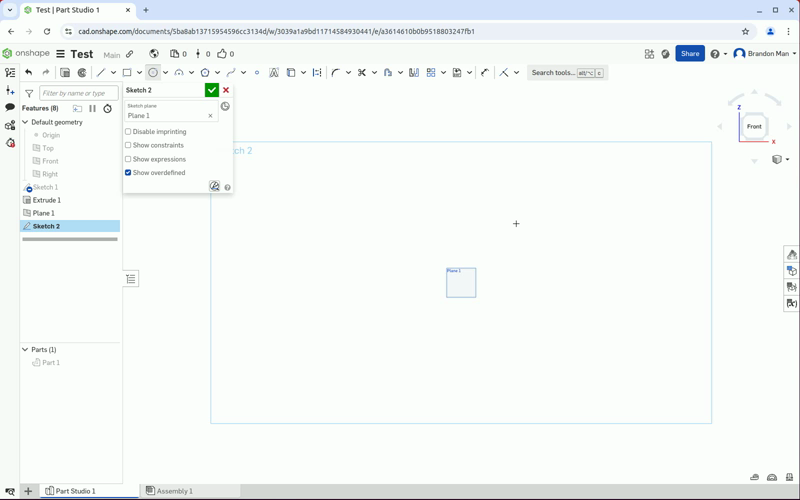
key_up(shift)
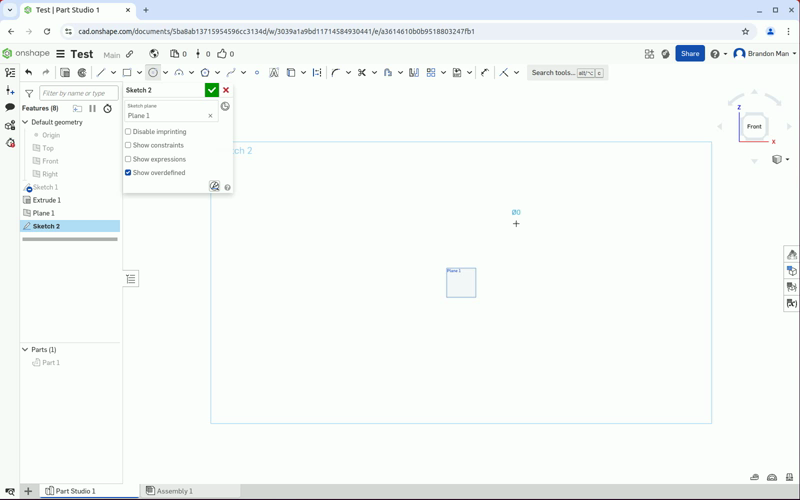
mouse_move(540, 223)
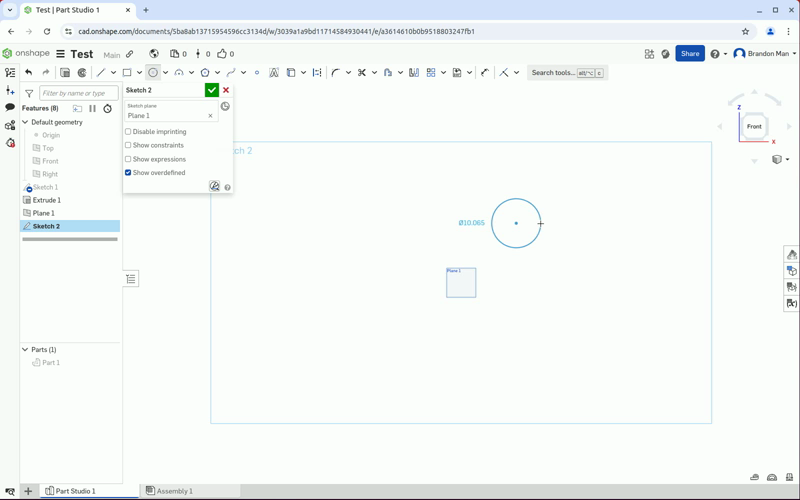
click(540, 223)
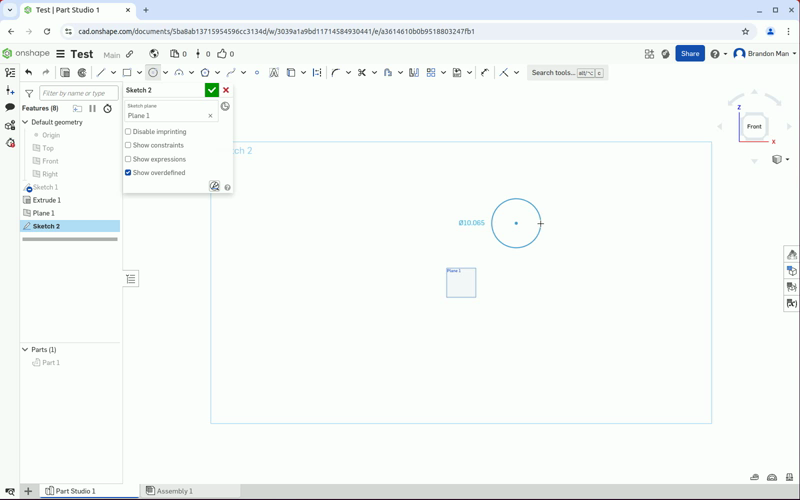
key(esc)
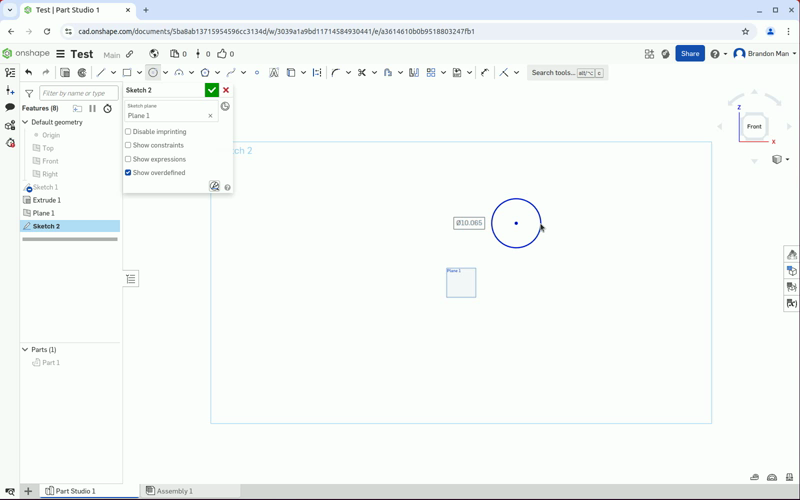
mouse_move(497, 221)
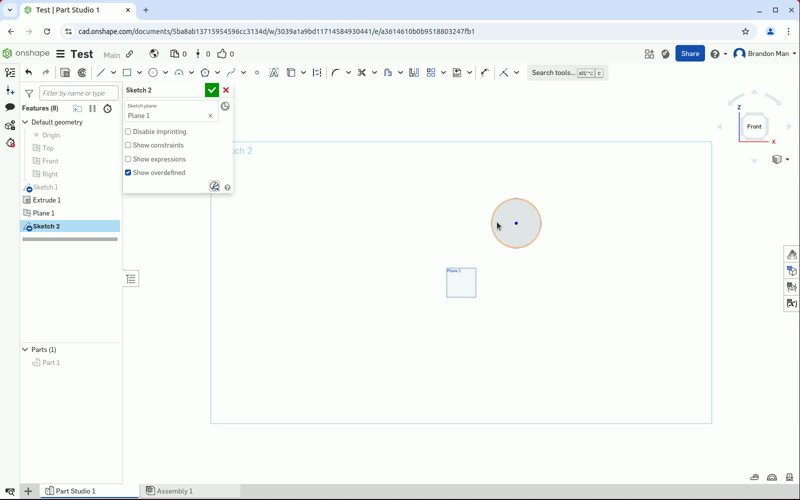
click(497, 221)
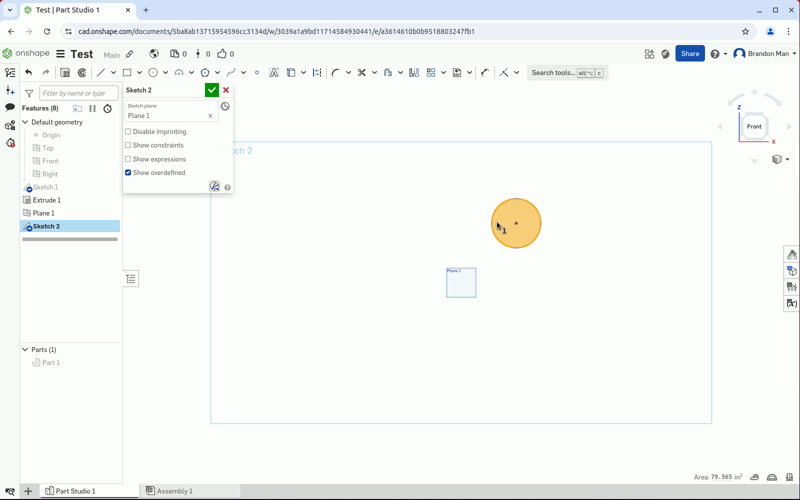
mouse_move(73, 352)
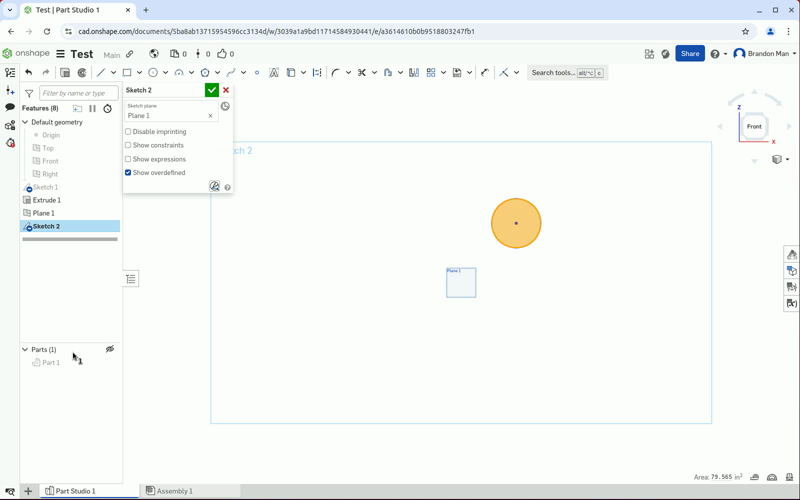
key(shift+y)
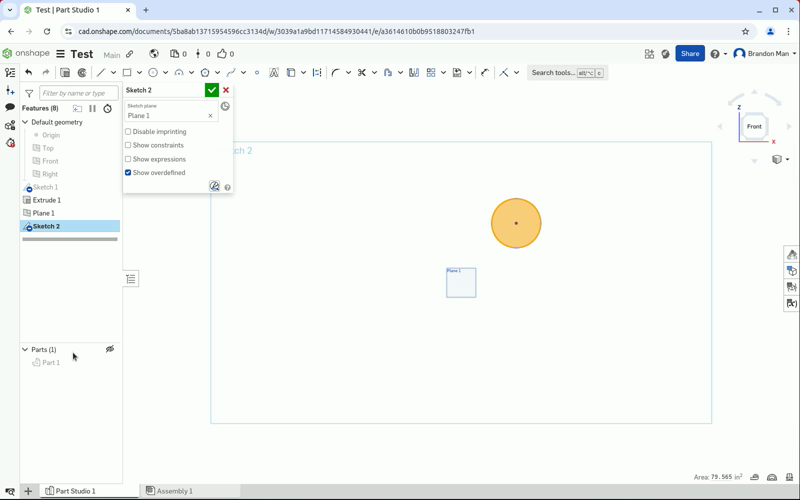
key(shift+e)
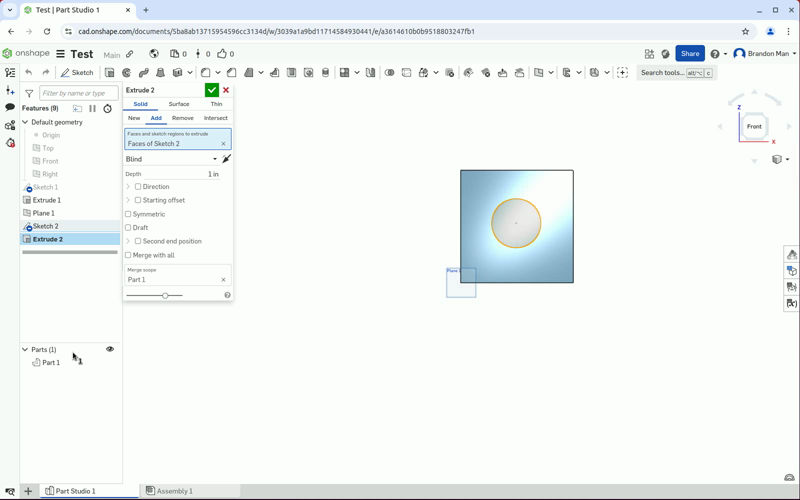
mouse_move(143, 106)
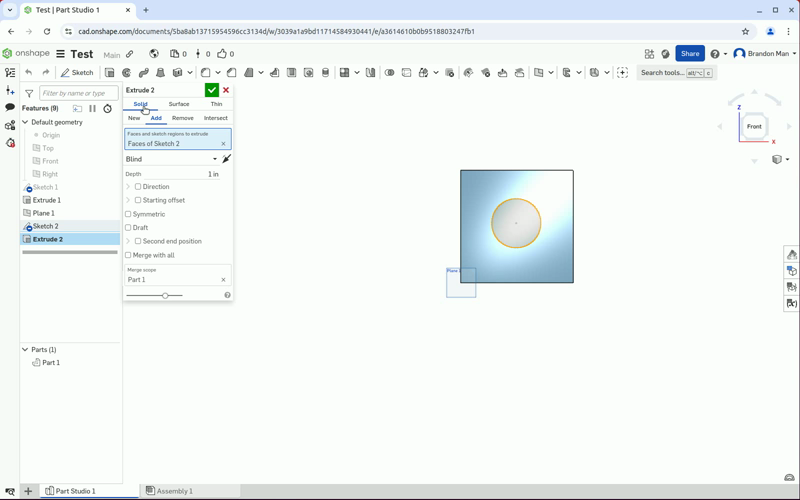
click(143, 106)
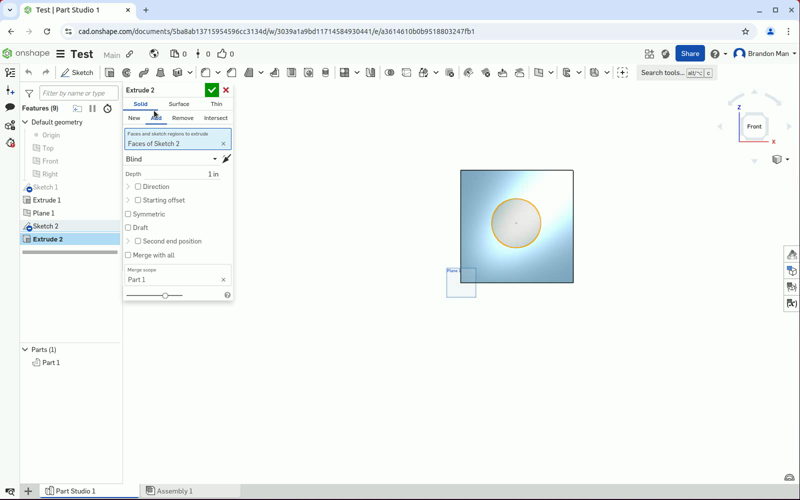
mouse_move(186, 120)
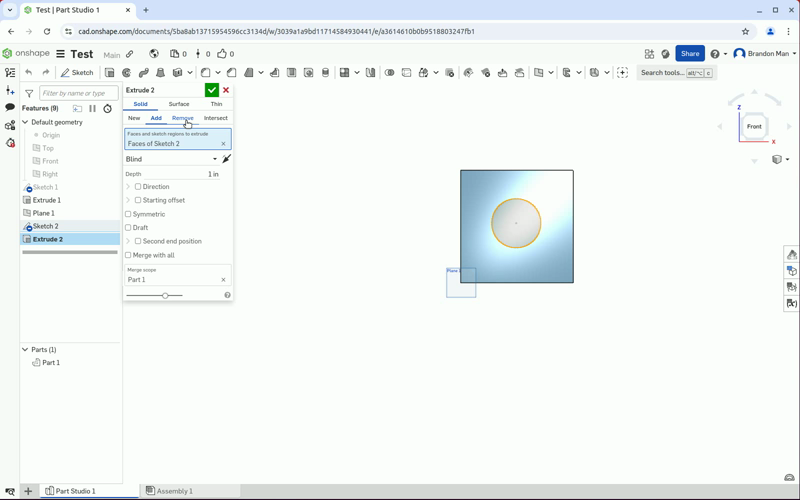
click(186, 120)
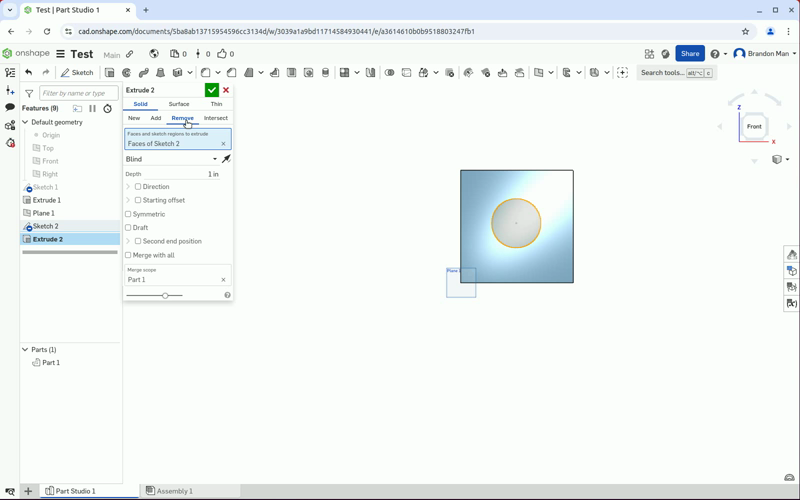
key(tab, 4)
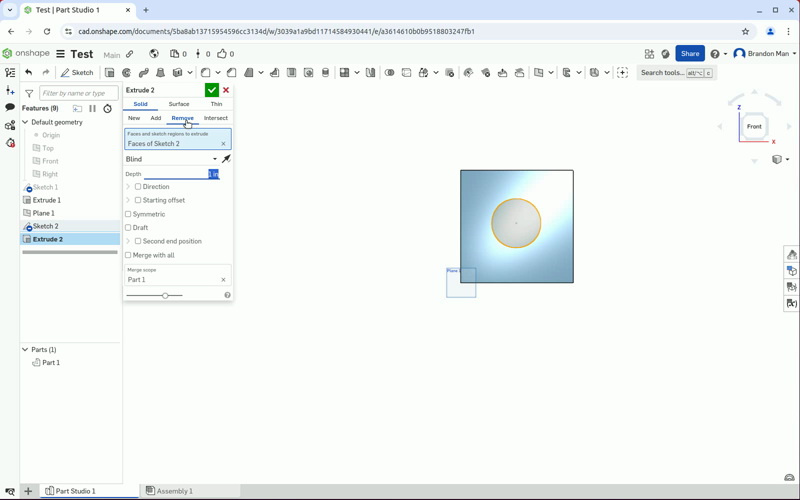
text(28.885)
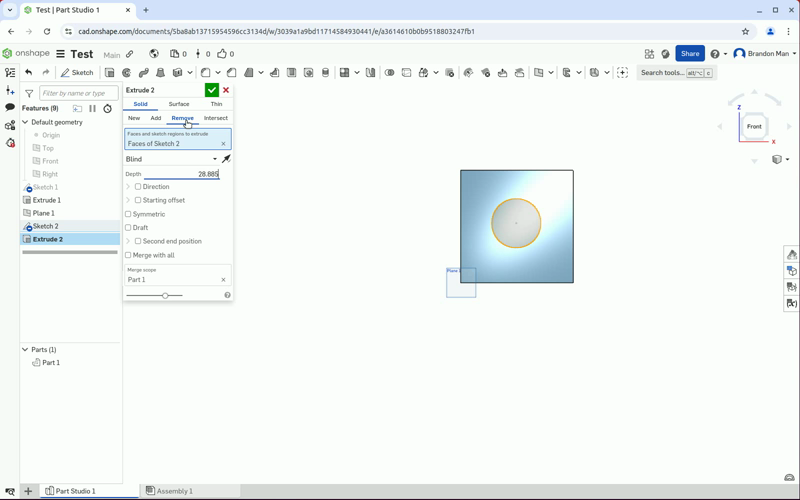
key(tab, 6)
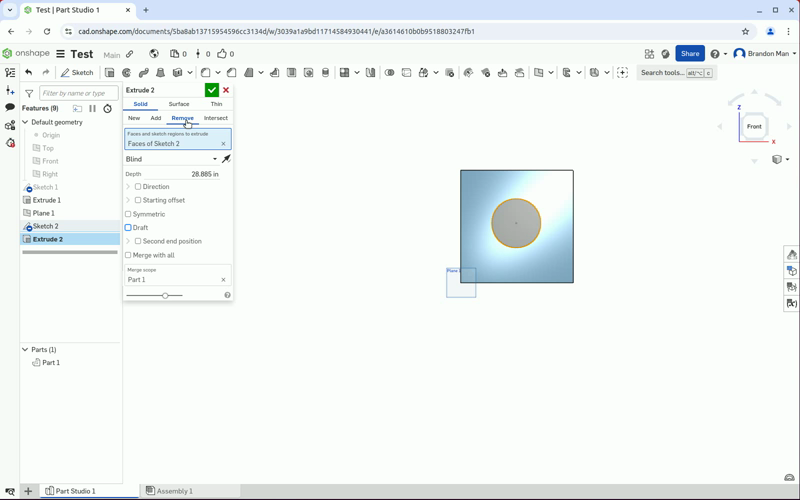
key(space)
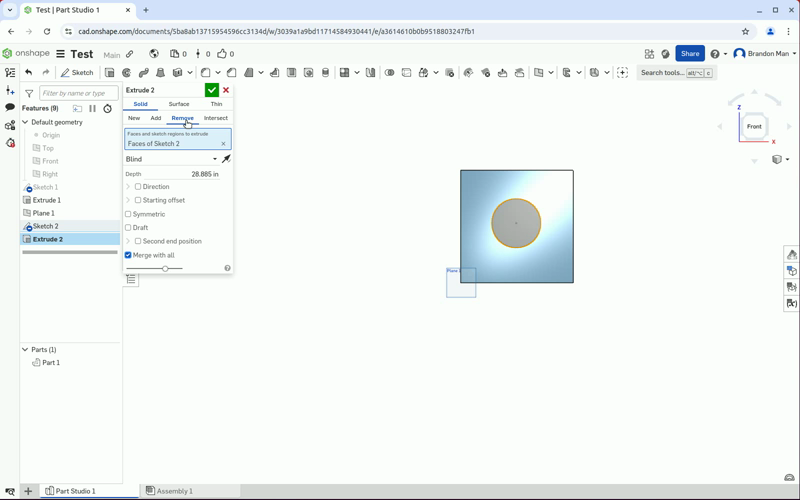
key(enter)
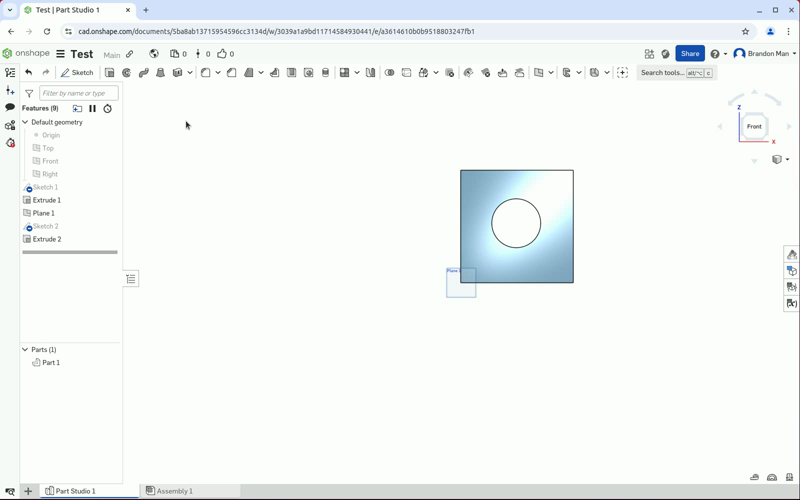
key(shift+h)
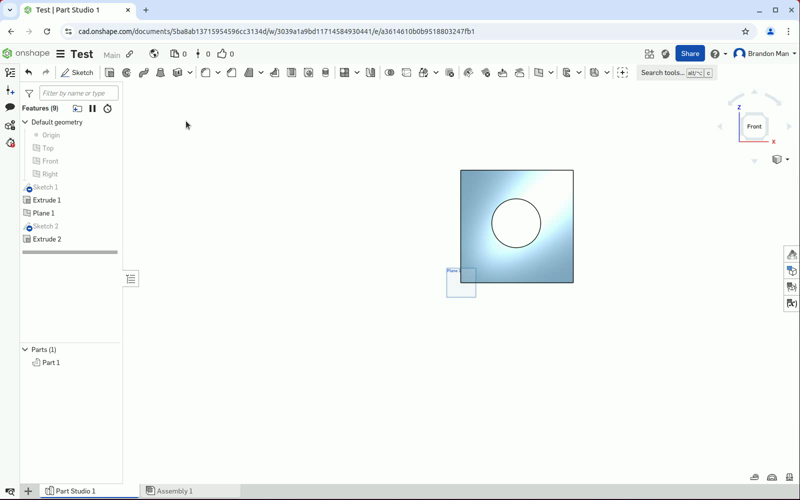
key(shift+h)
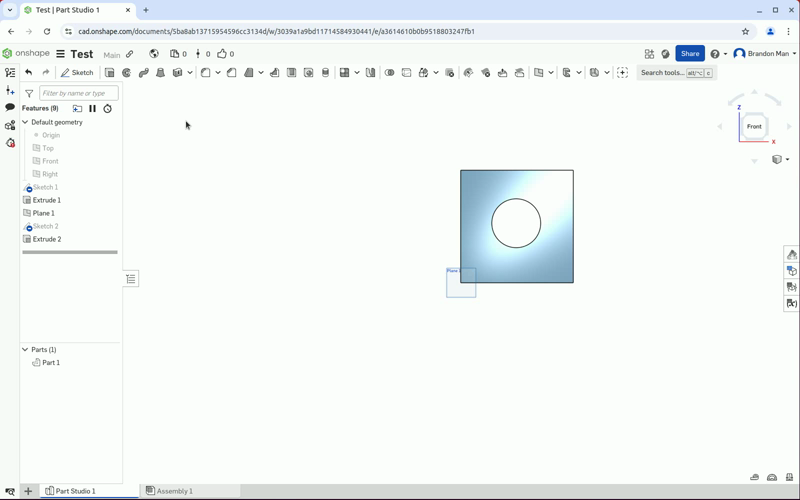
key(shift+7)
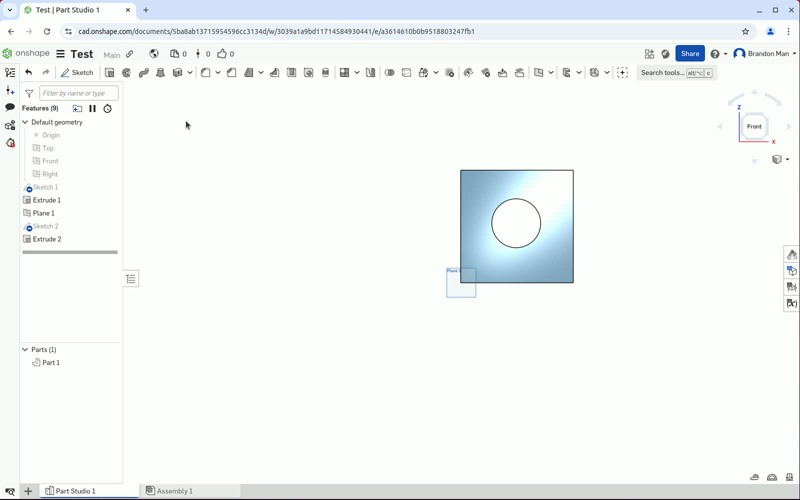
key(left, 2)
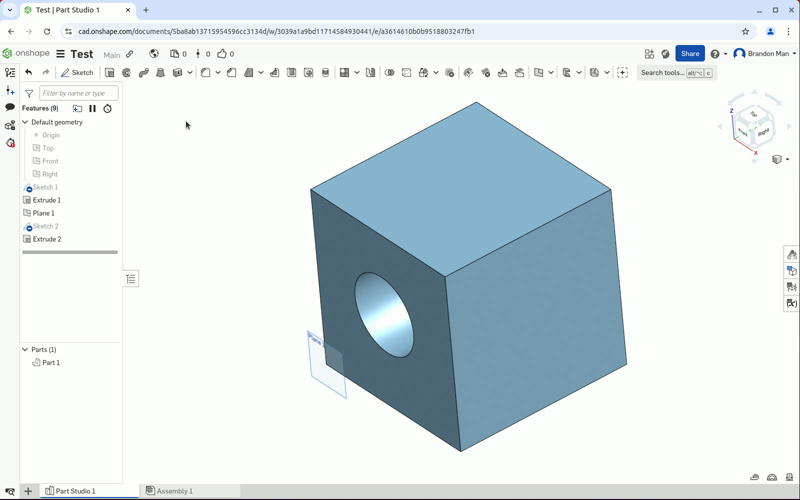
key(down, 2)
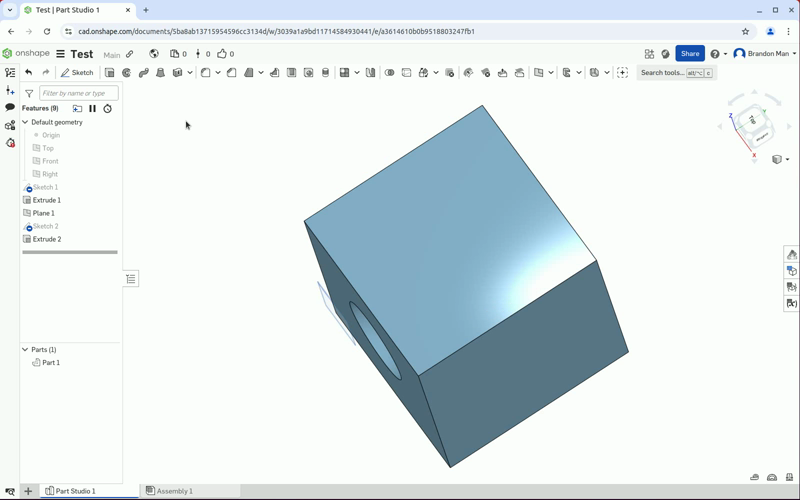
key(up, 2)
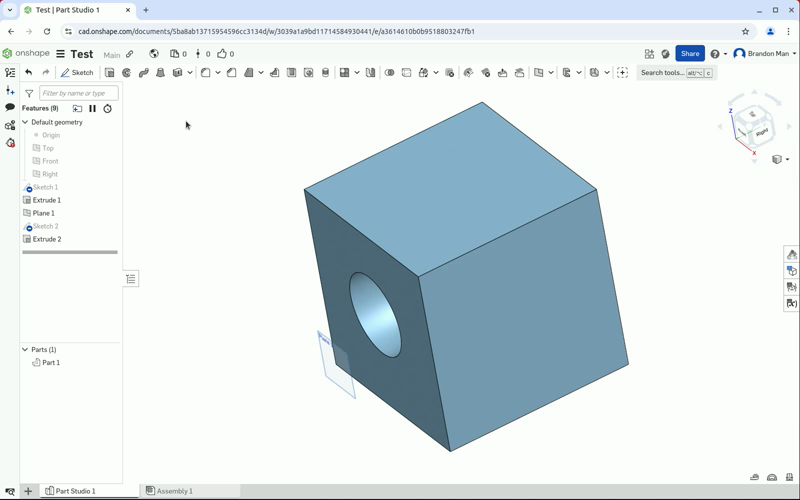
key(right, 2)
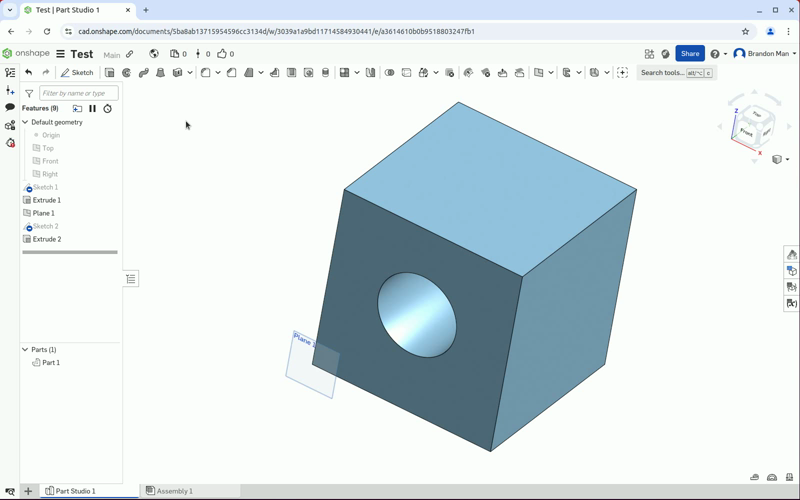
mouse_move(73, 189)
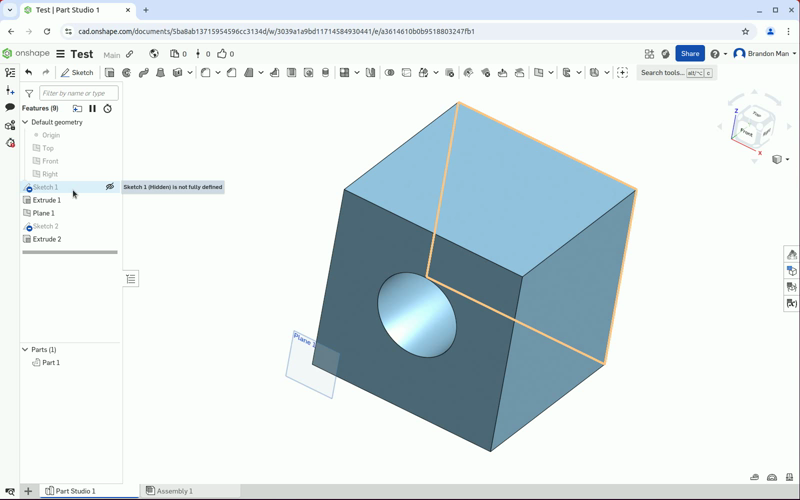
click(73, 189)